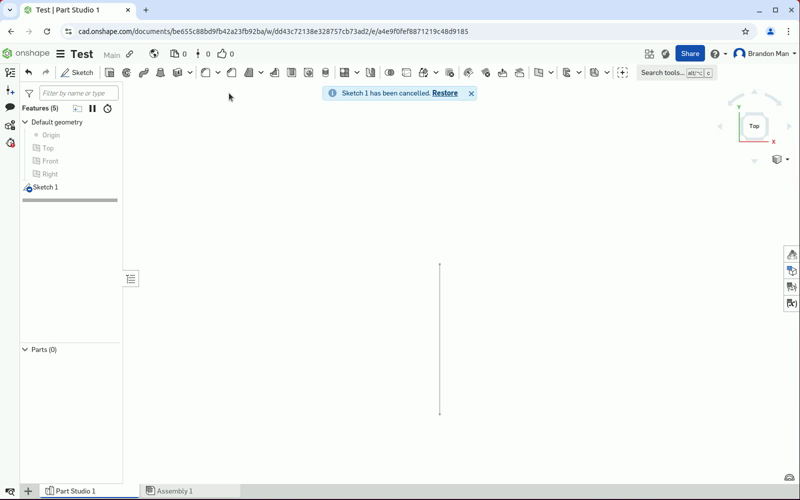
key(shift+h)
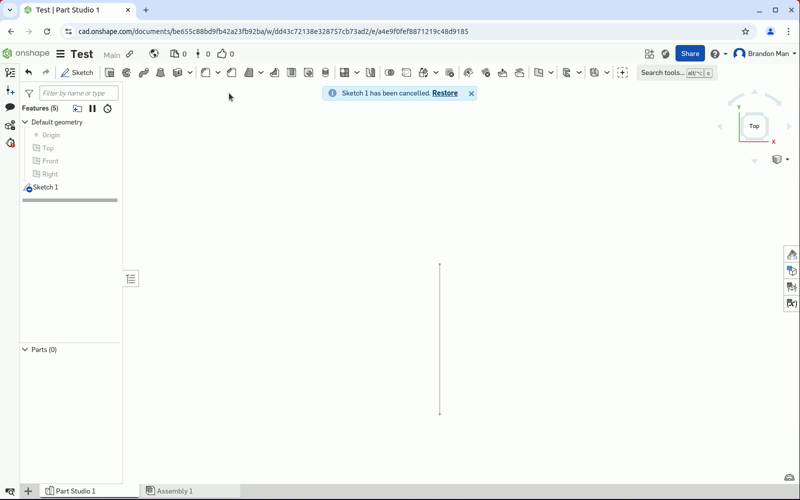
key(shift+s)
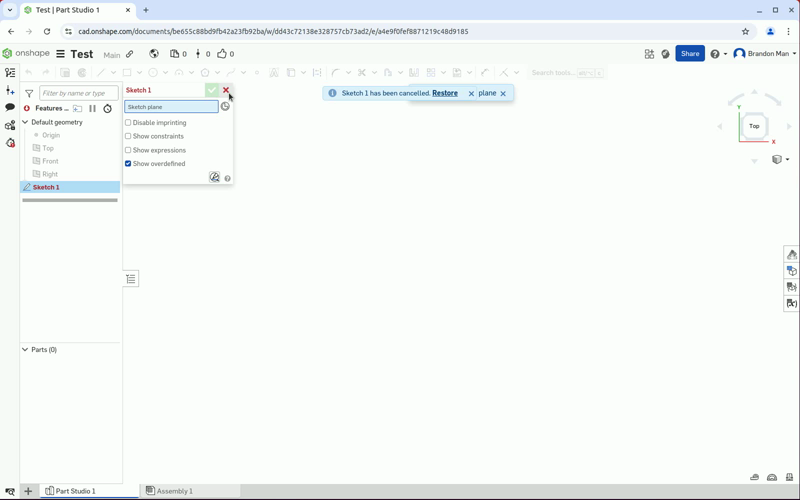
mouse_move(73, 150)
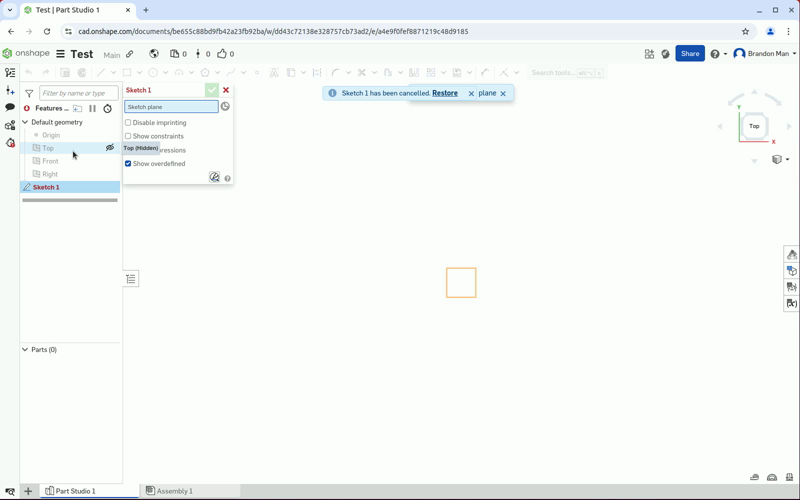
click(73, 150)
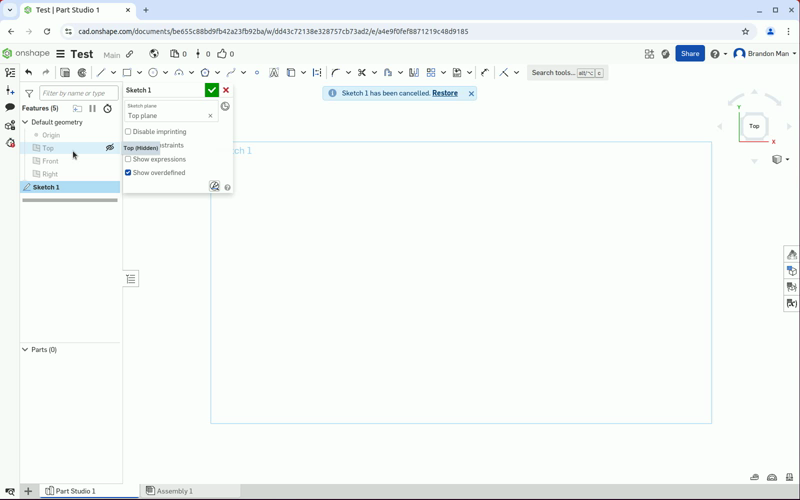
mouse_move(73, 352)
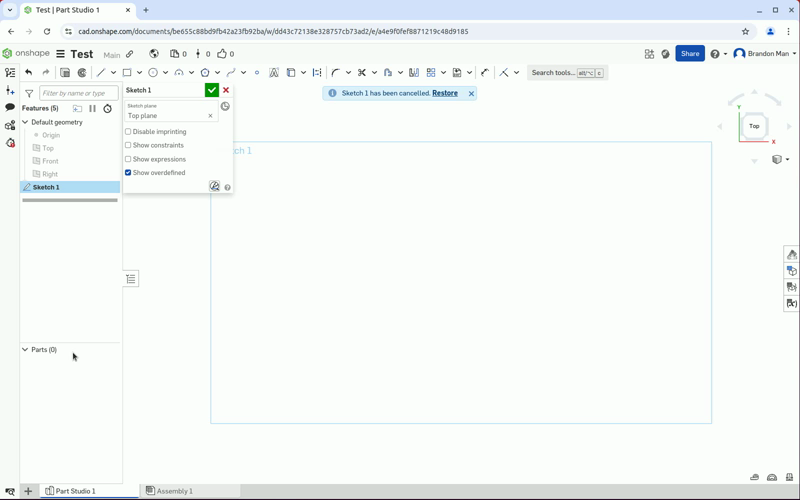
key(y)
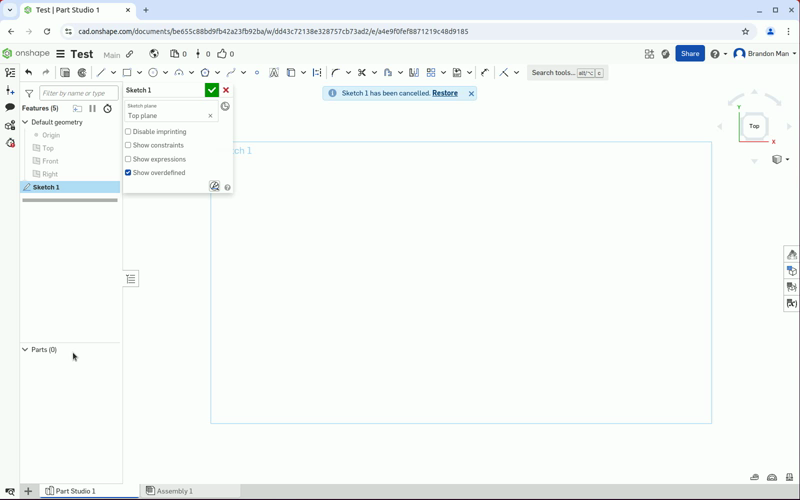
key(l)
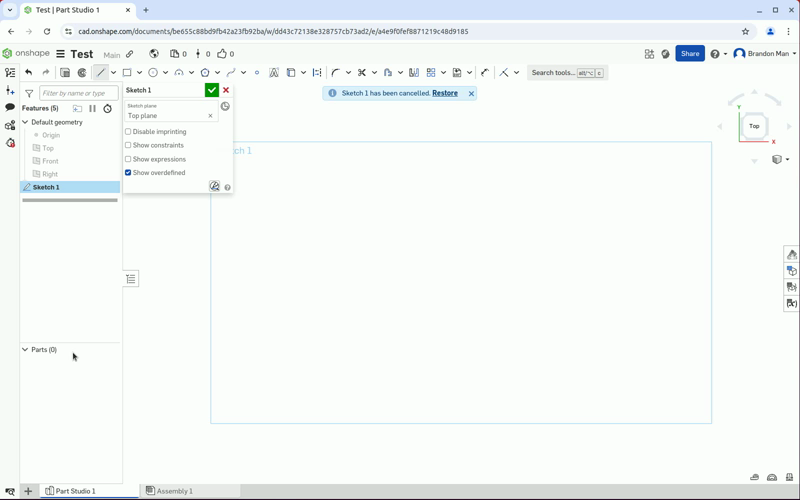
key_down(shift)
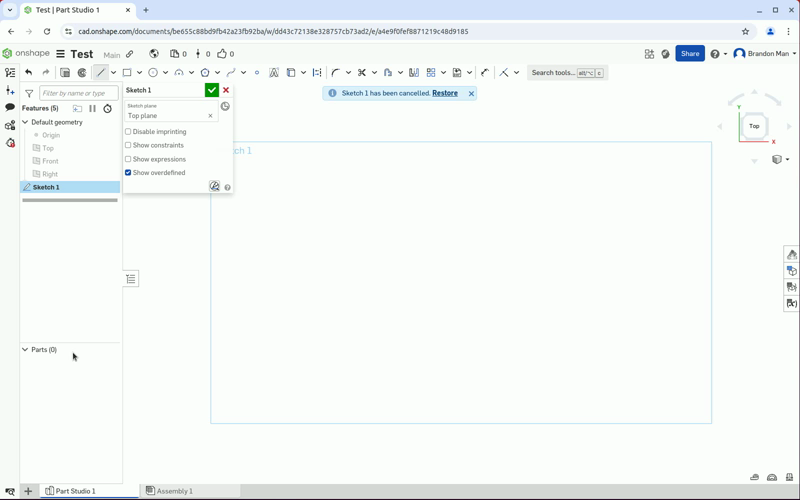
mouse_move(416, 395)
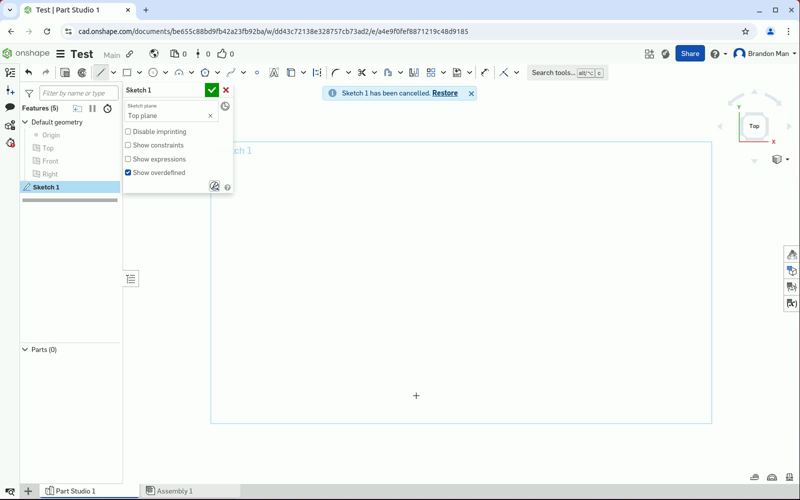
click(416, 395)
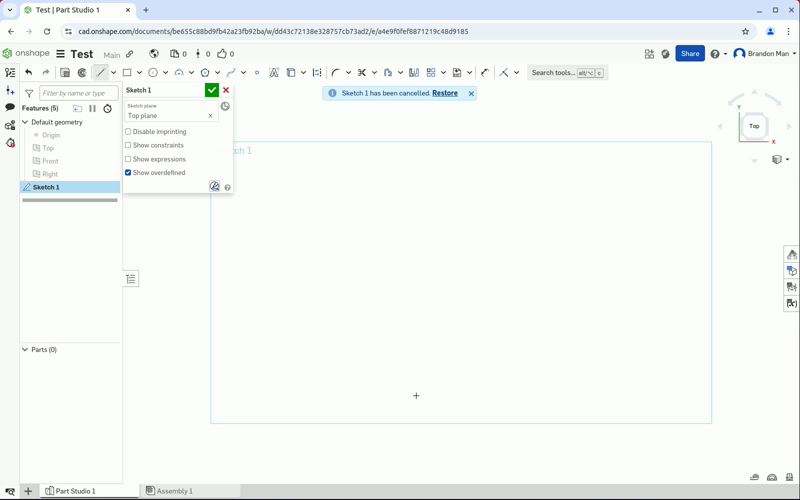
key_up(shift)
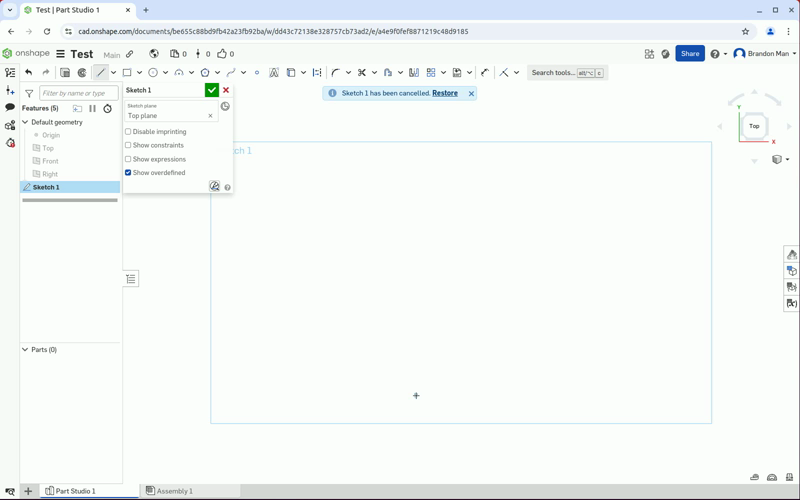
key_down(shift)
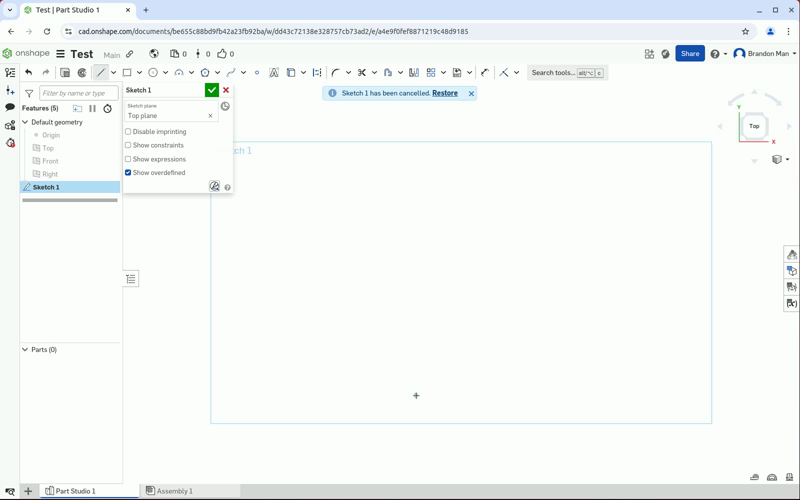
mouse_move(506, 395)
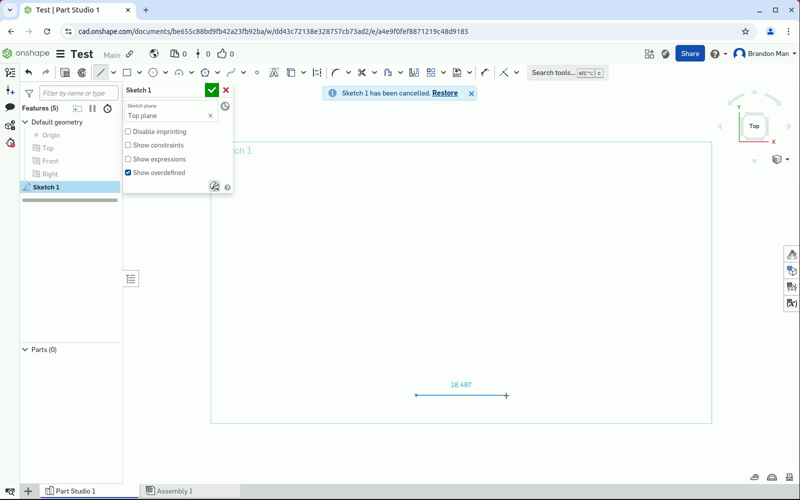
click(506, 395)
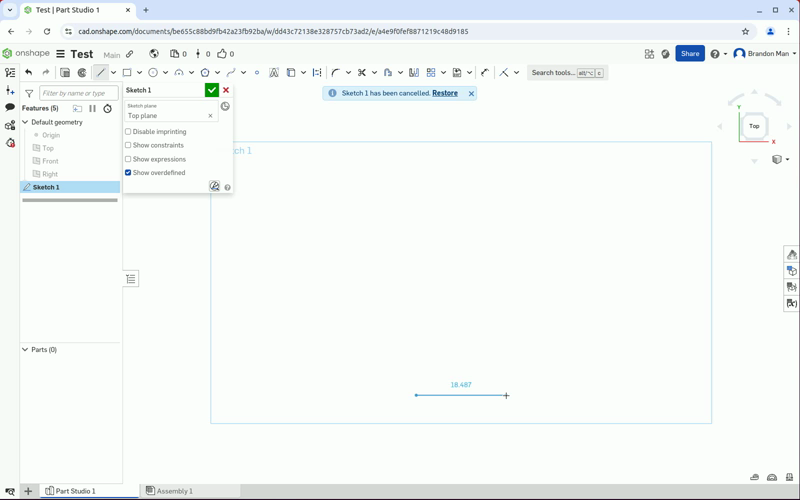
key_up(shift)
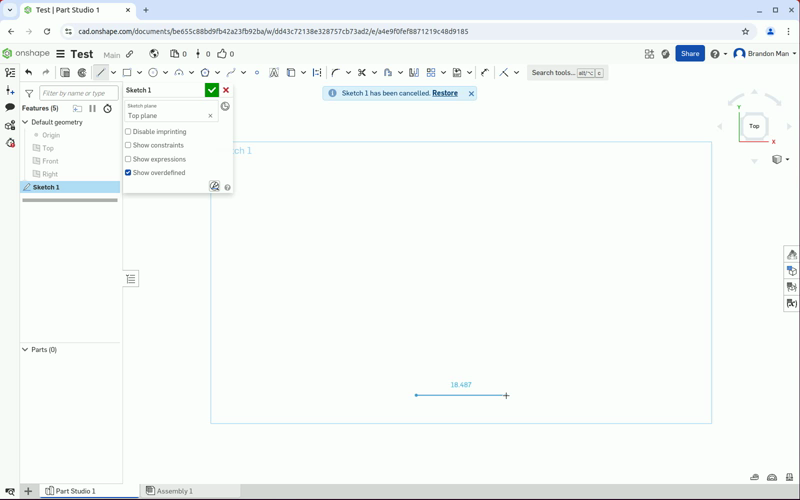
key_down(shift)
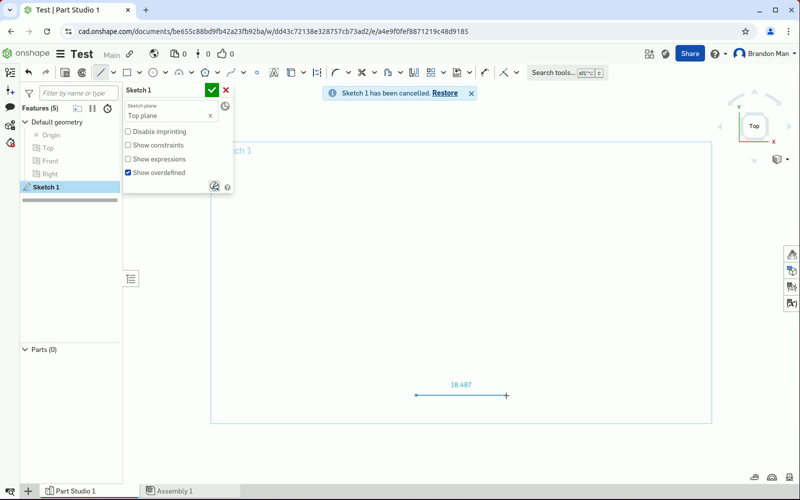
mouse_move(506, 182)
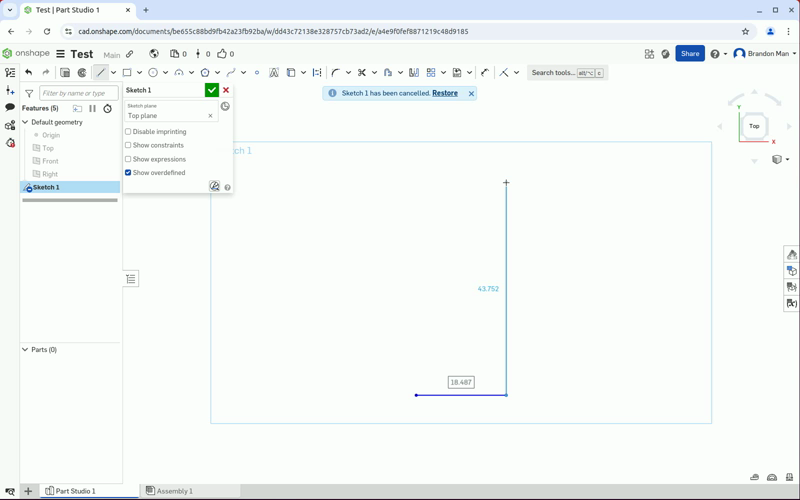
click(506, 182)
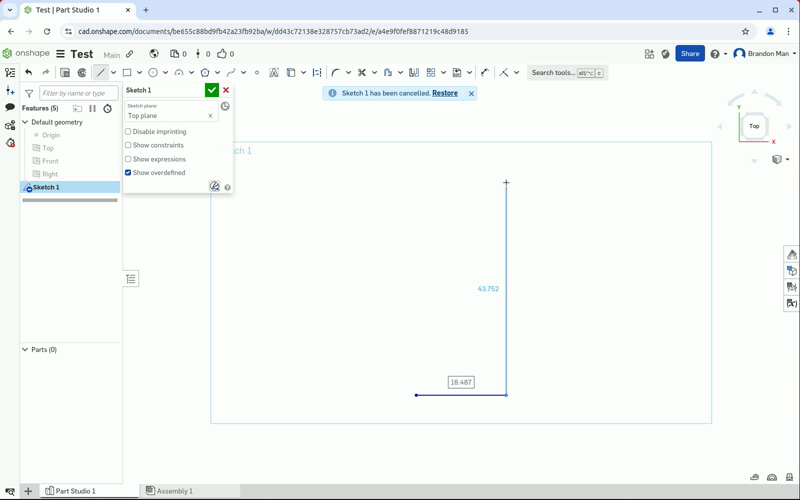
key_up(shift)
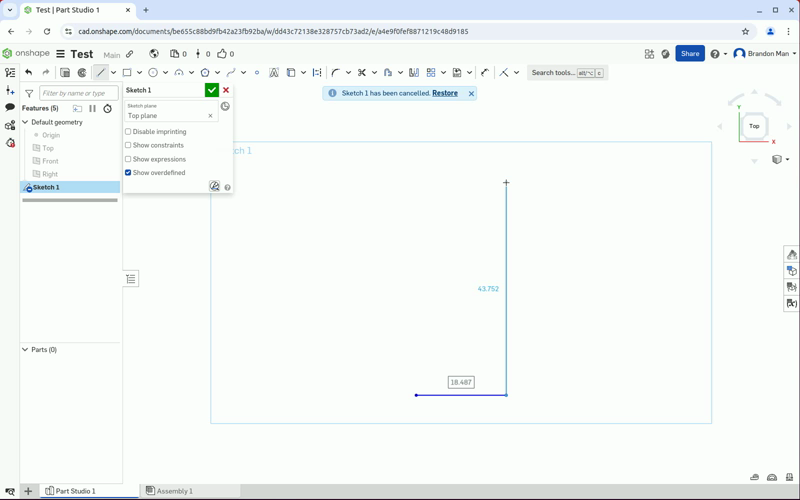
key_down(shift)
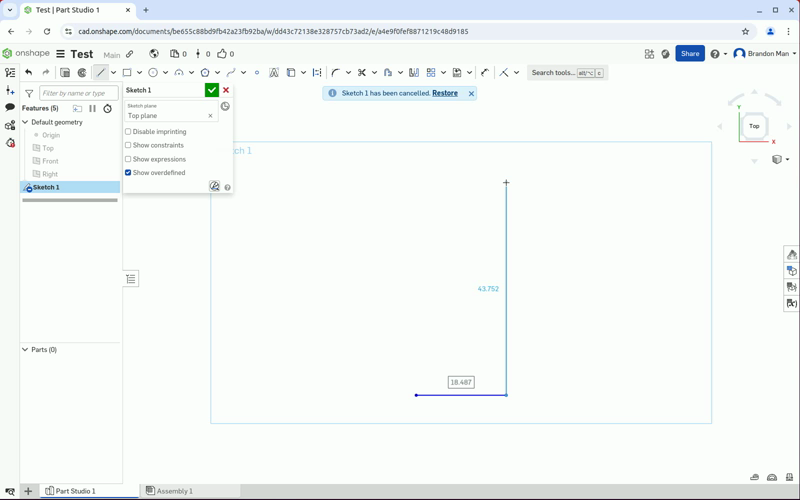
mouse_move(416, 182)
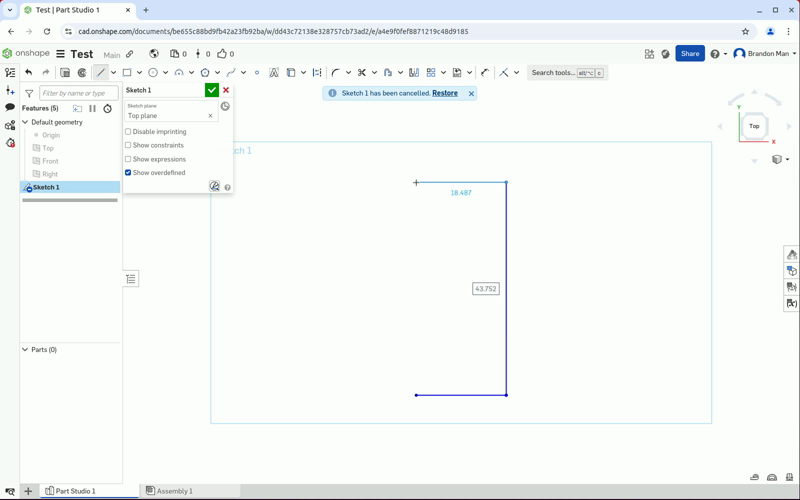
click(416, 182)
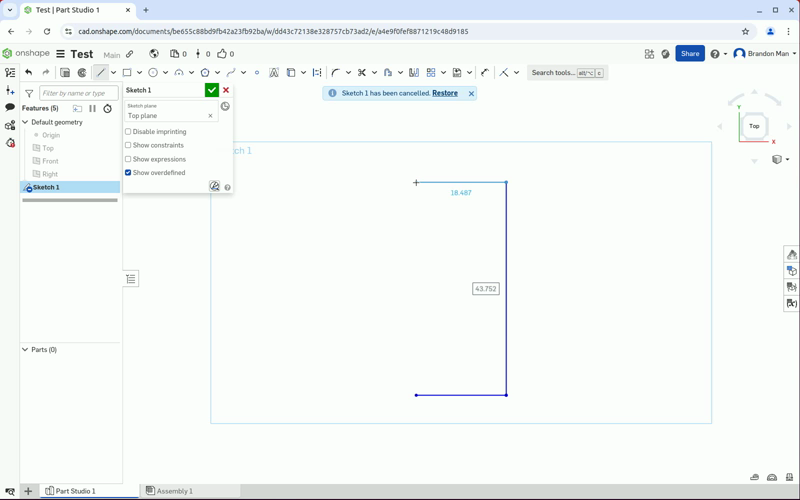
key_up(shift)
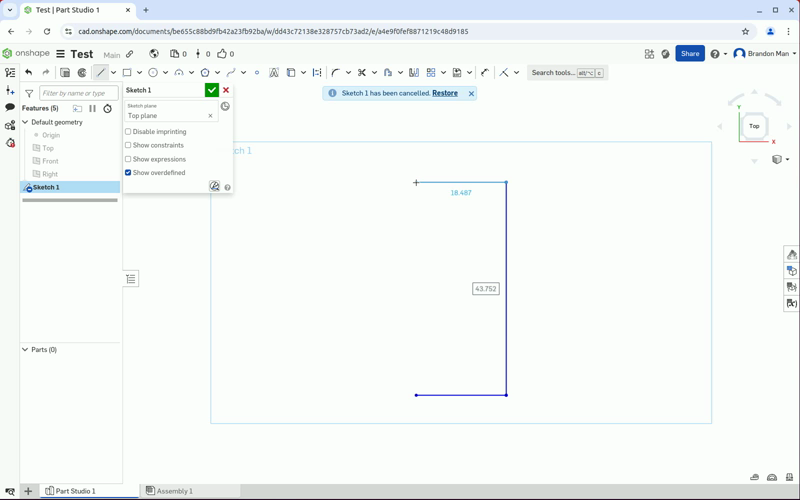
key_down(shift)
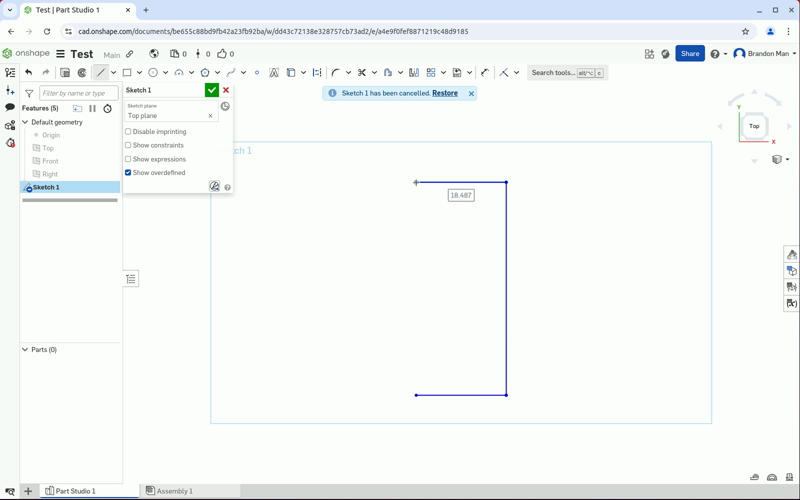
mouse_move(416, 395)
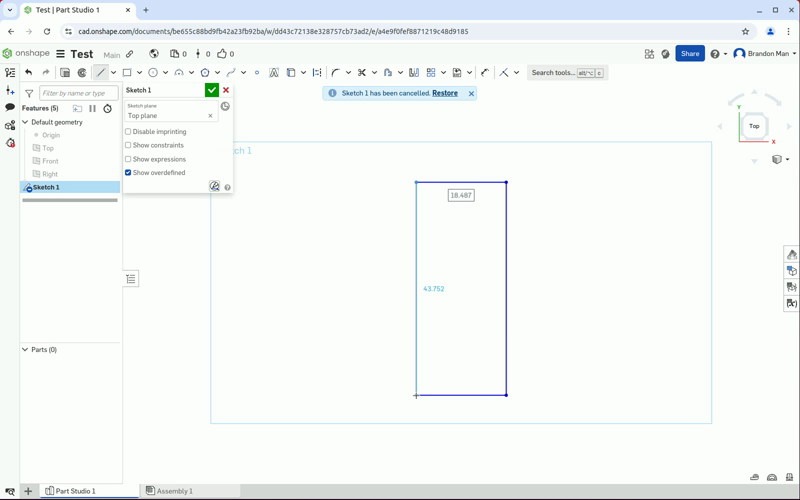
key_up(shift)
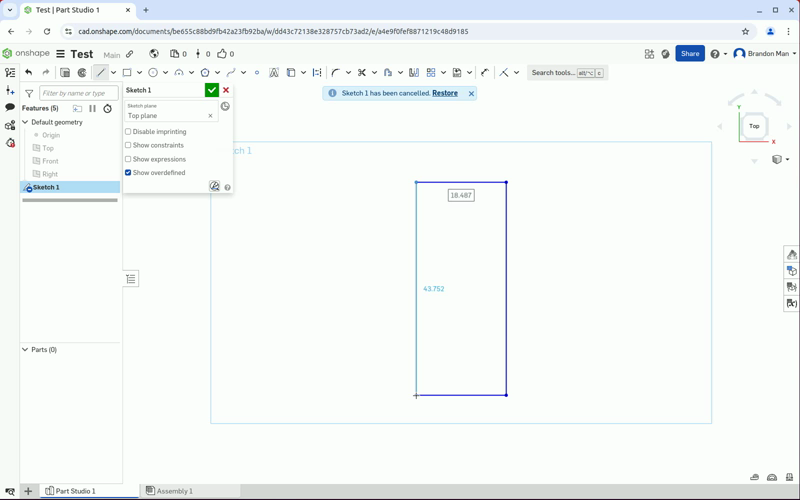
click(416, 395)
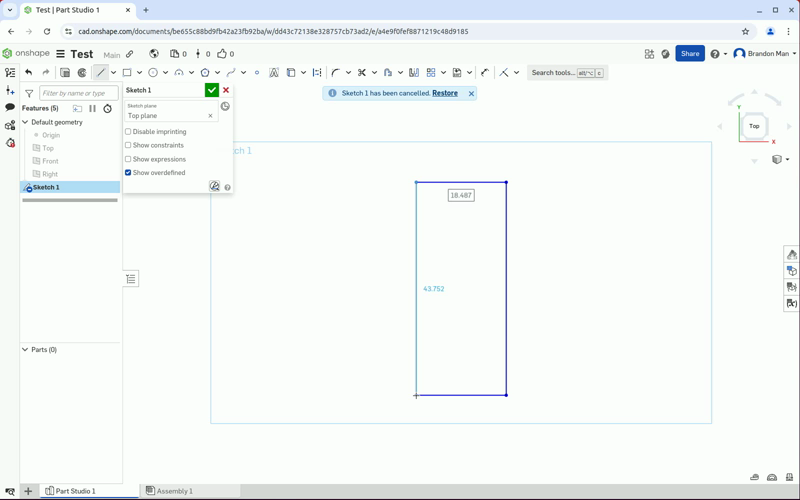
key(esc)
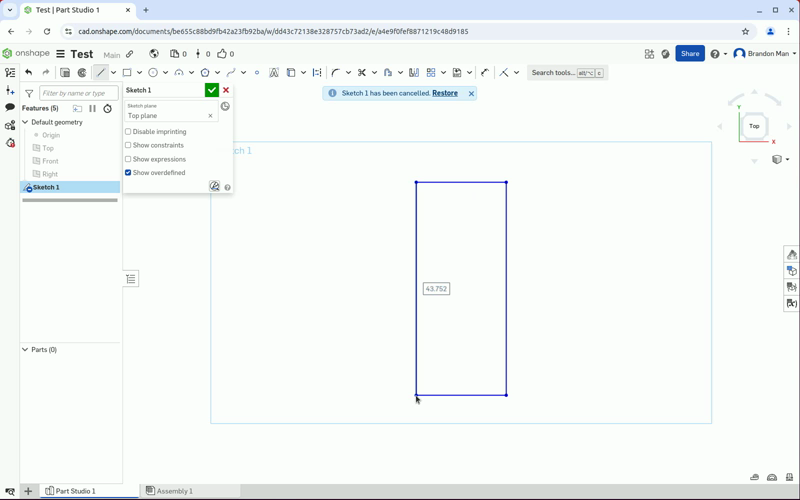
mouse_move(476, 199)
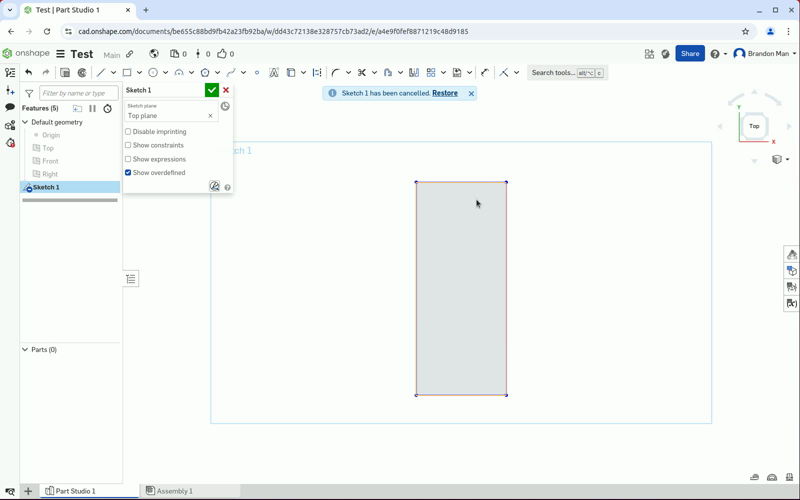
click(476, 199)
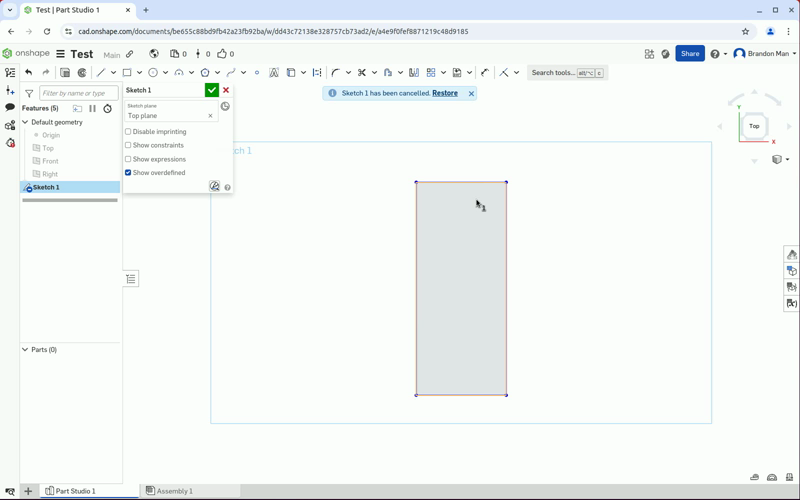
mouse_move(73, 352)
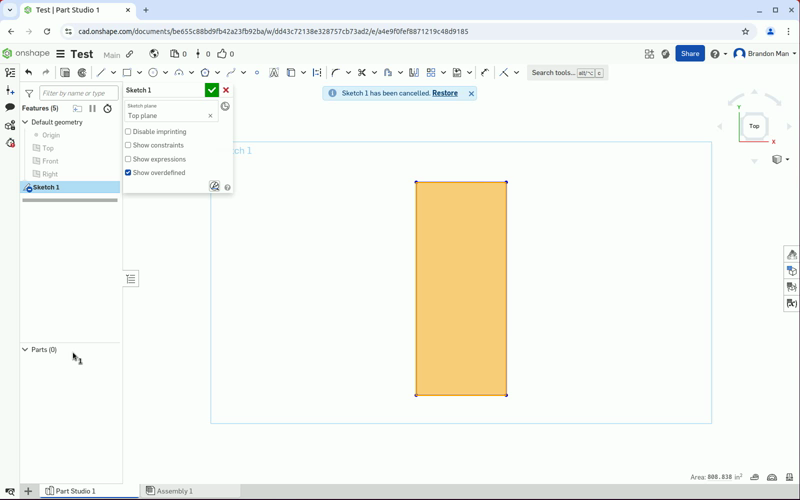
key(shift+y)
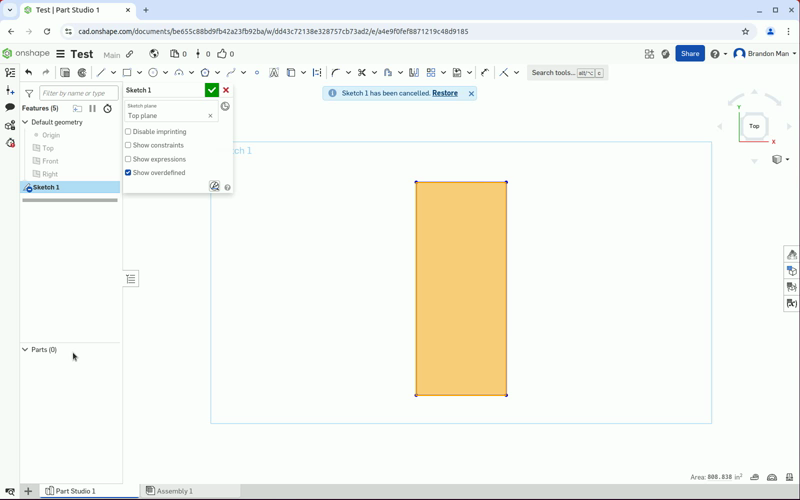
key(shift+e)
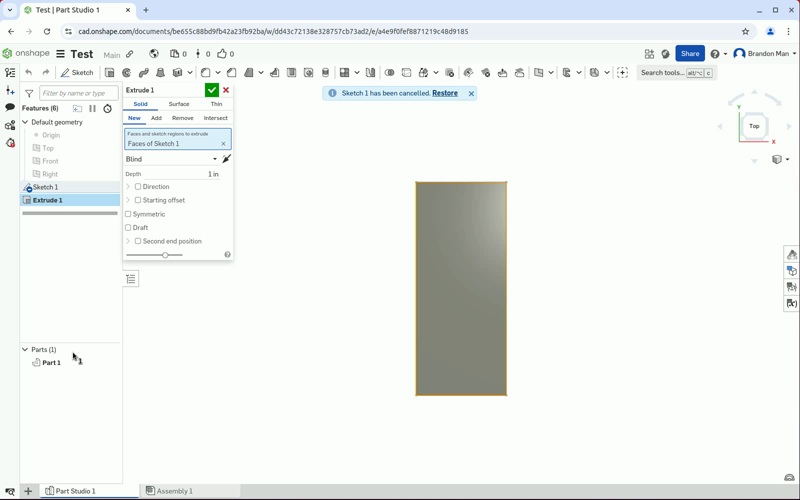
mouse_move(143, 106)
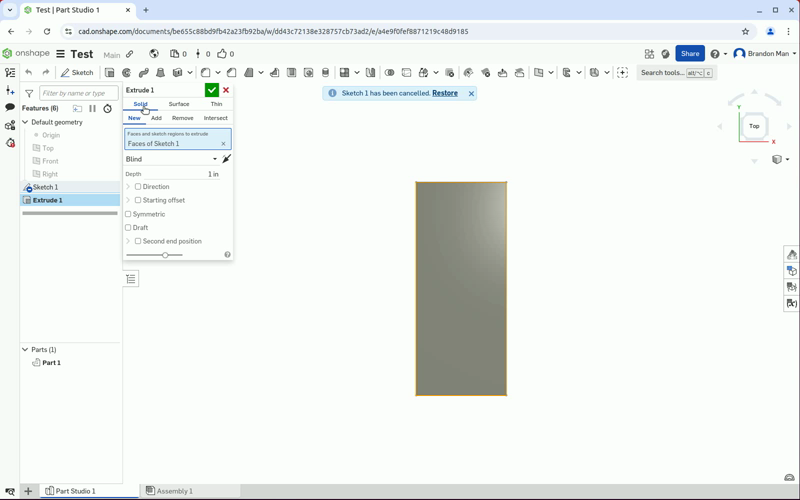
click(143, 106)
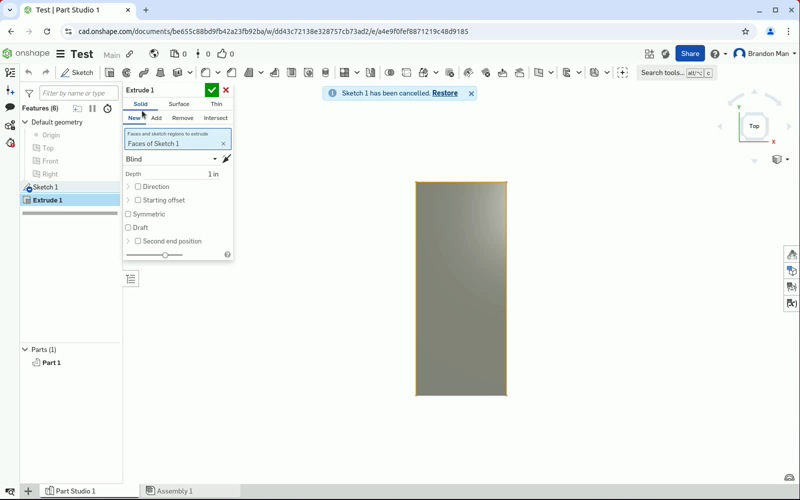
mouse_move(137, 120)
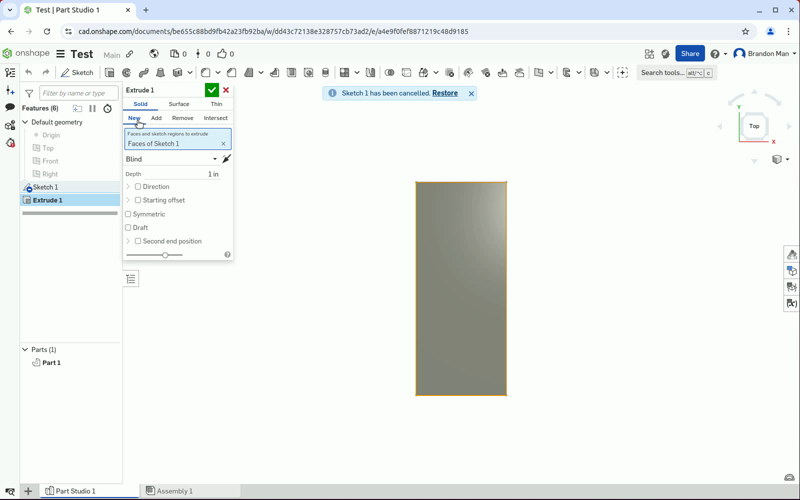
click(137, 120)
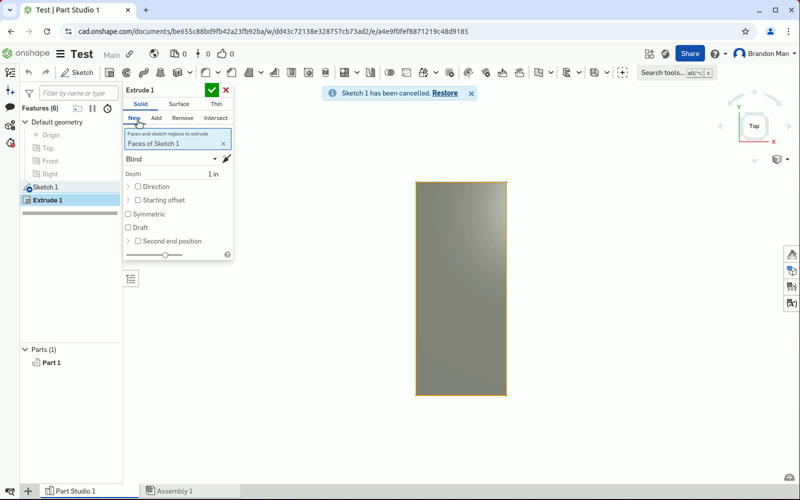
key(tab, 4)
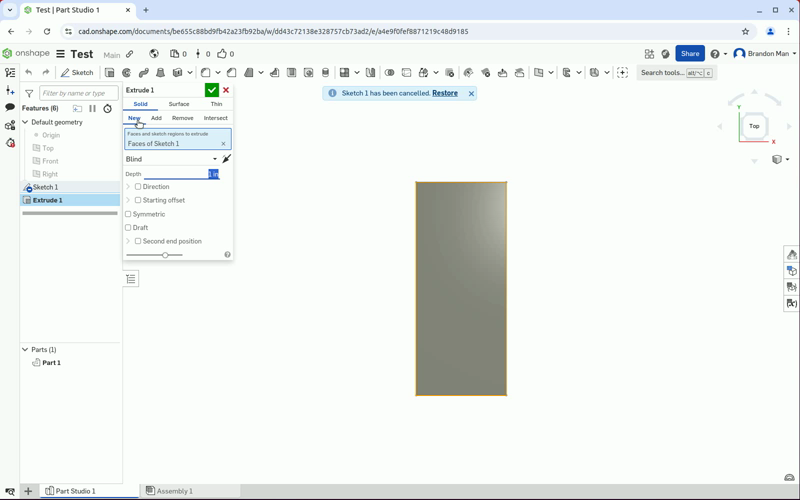
text(1.685)
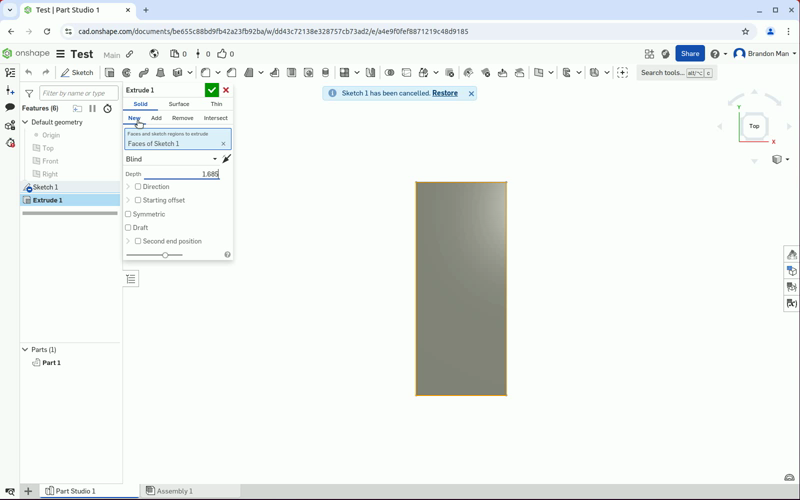
key(enter)
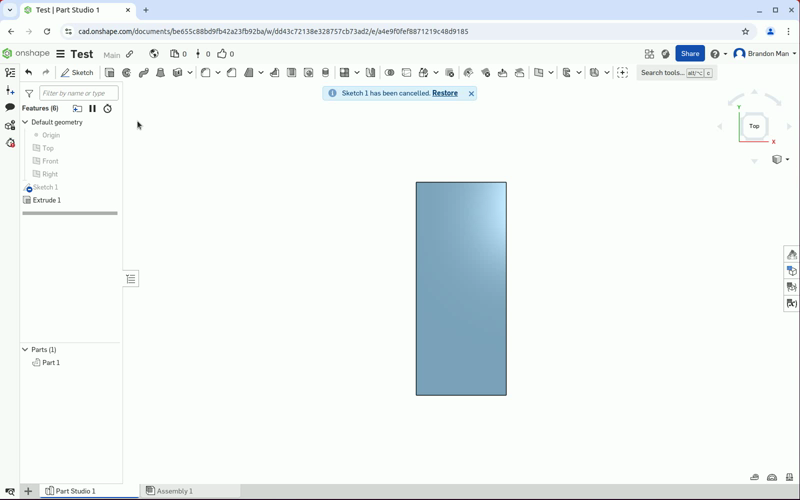
key(shift+h)
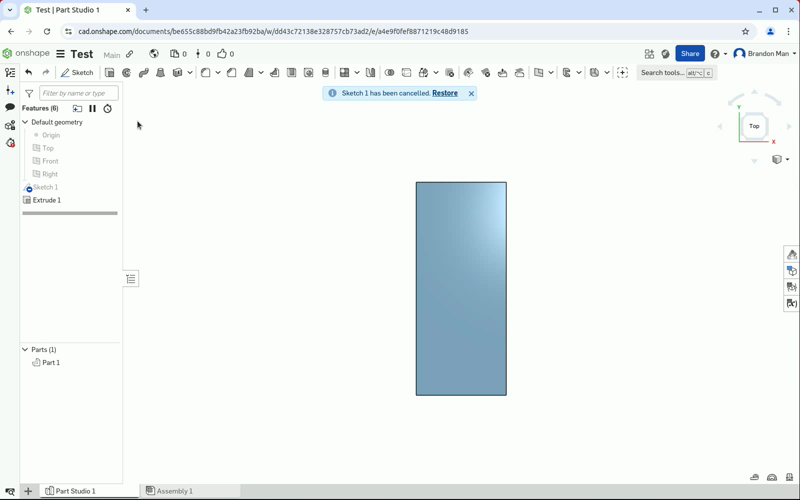
key(shift+h)
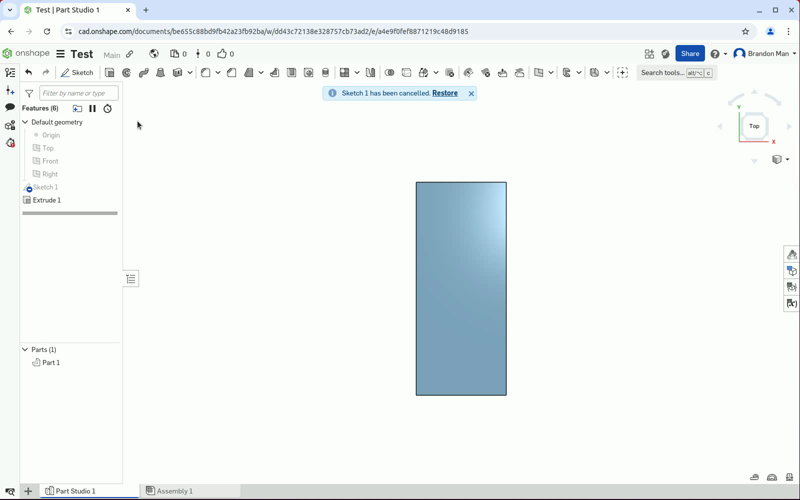
mouse_move(73, 189)
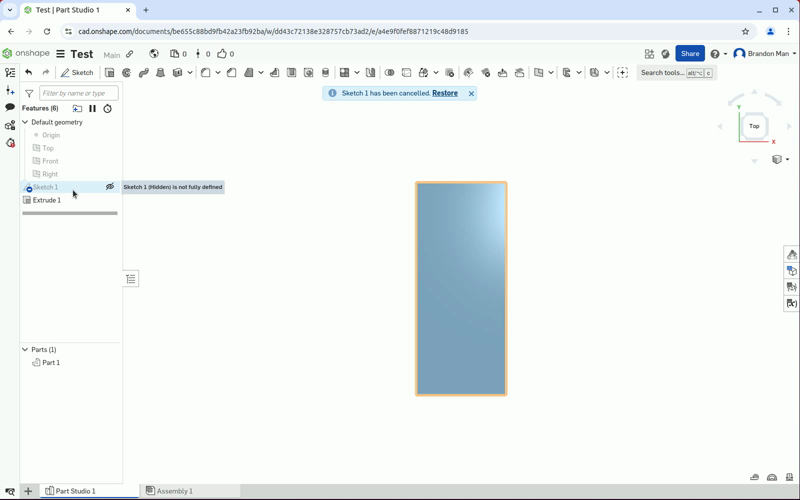
click(73, 189)
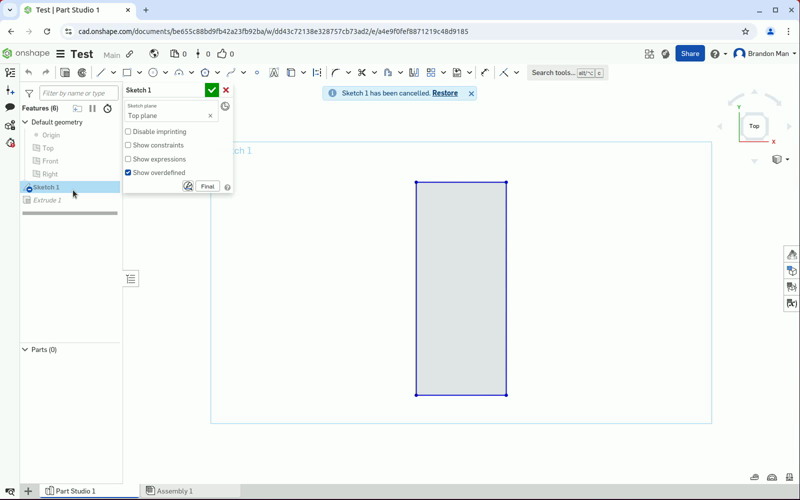
mouse_move(229, 92)
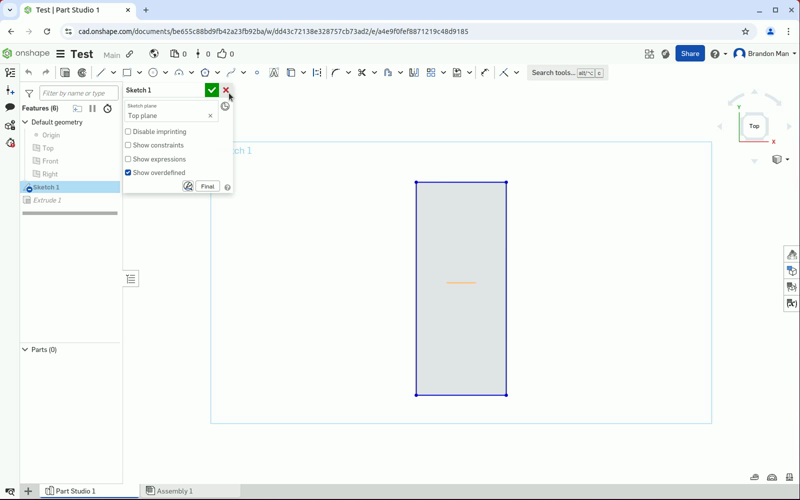
click(229, 92)
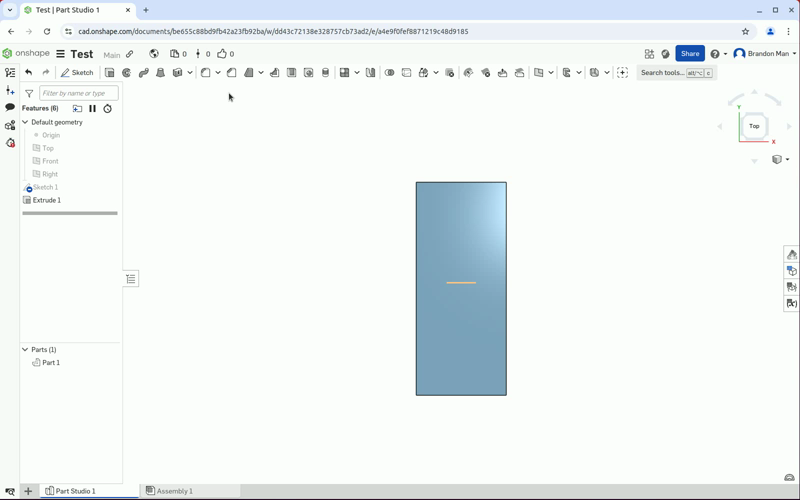
mouse_move(541, 75)
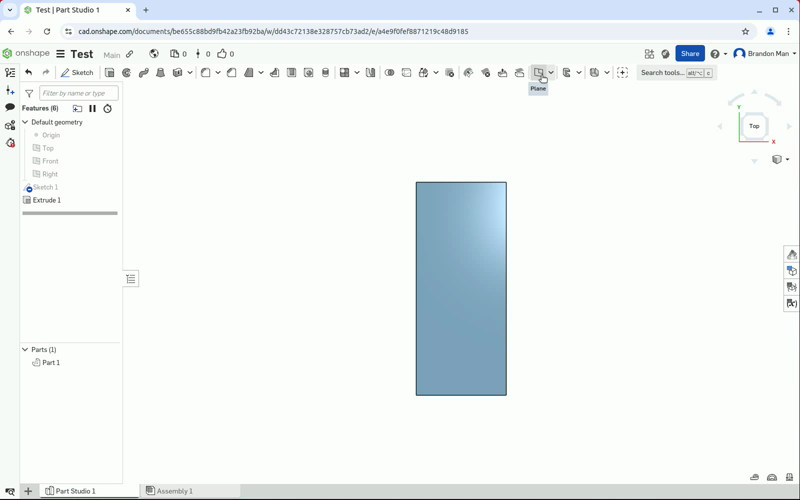
click(541, 75)
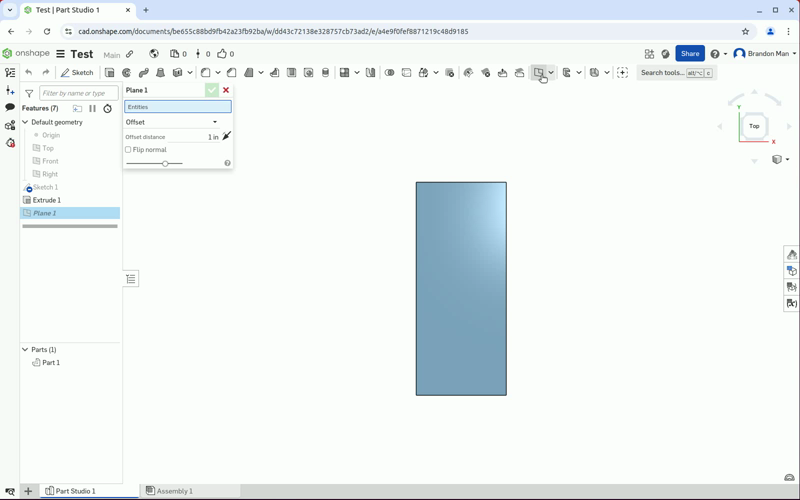
mouse_move(73, 150)
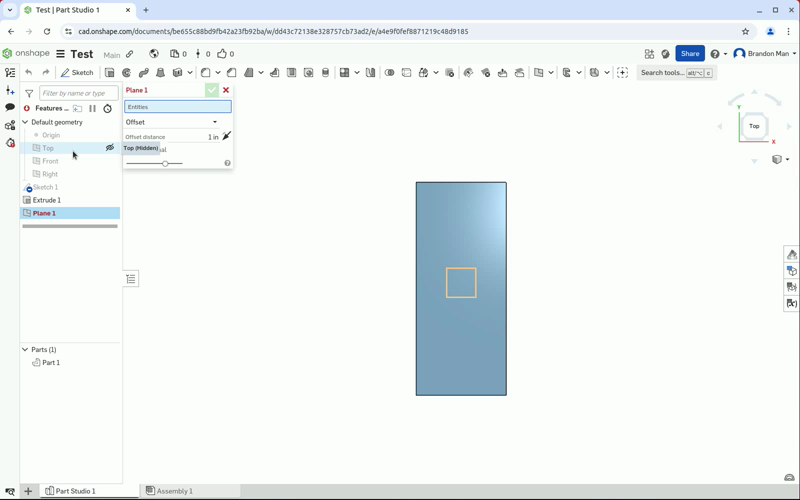
click(73, 150)
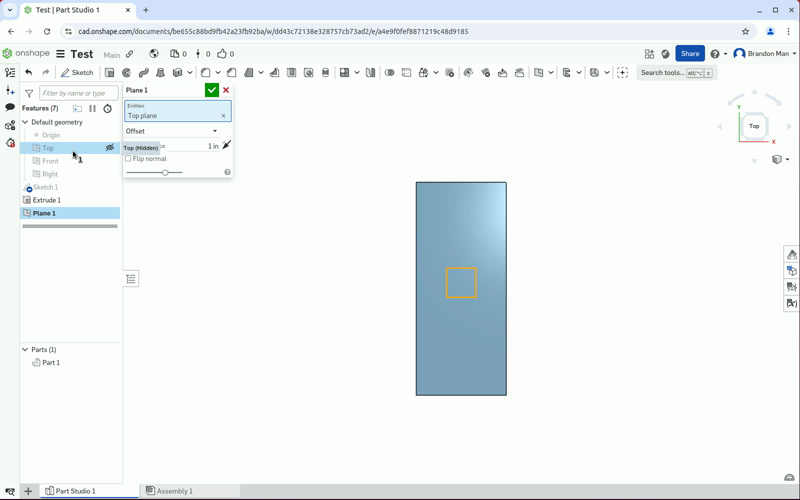
key(tab, 2)
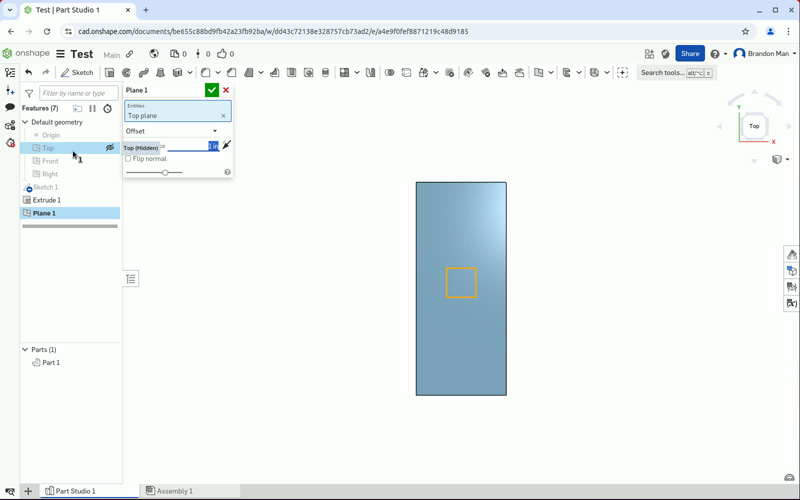
text(1.695)
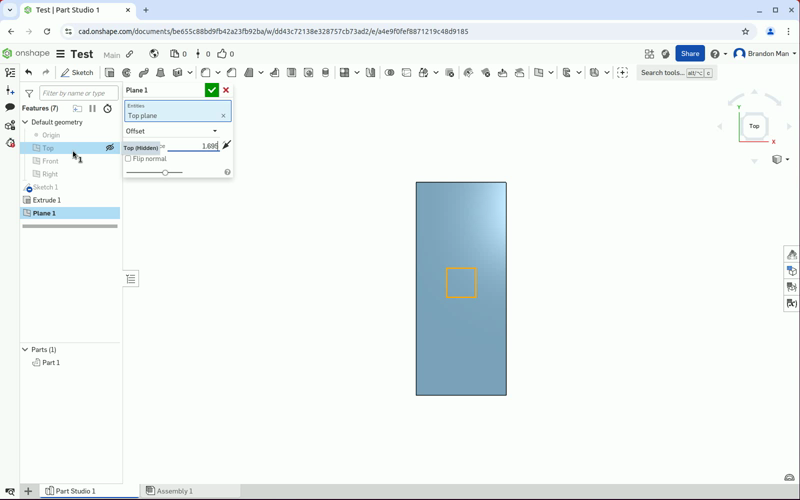
key(enter, 2)
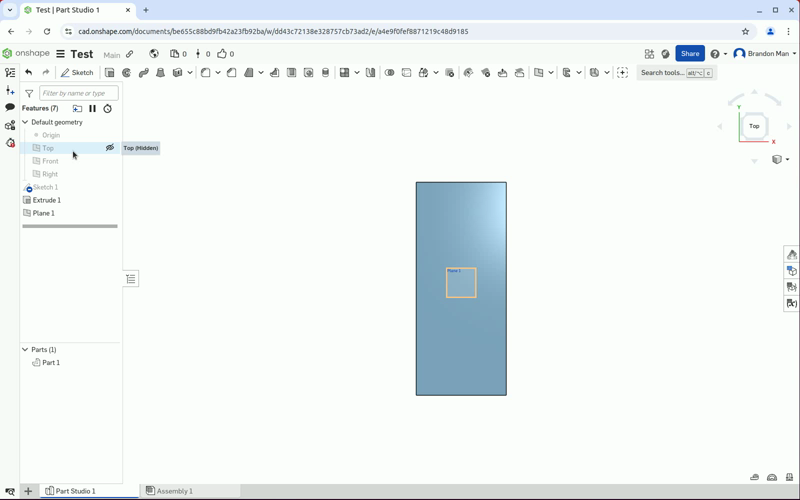
key(shift+s)
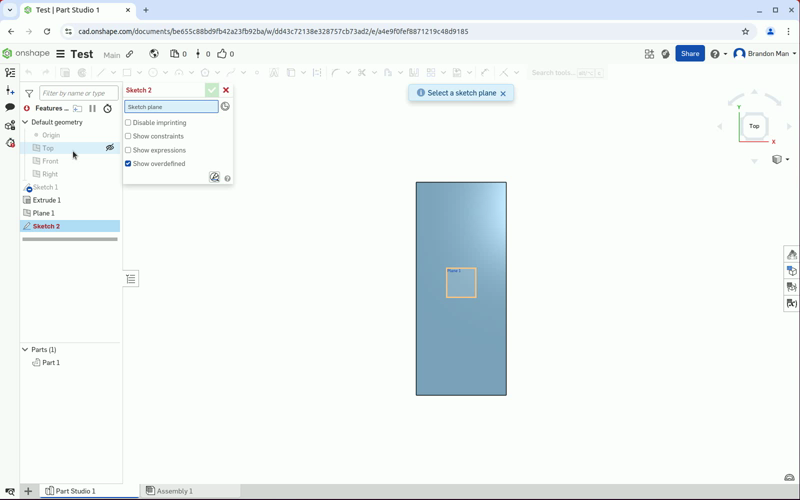
mouse_move(73, 215)
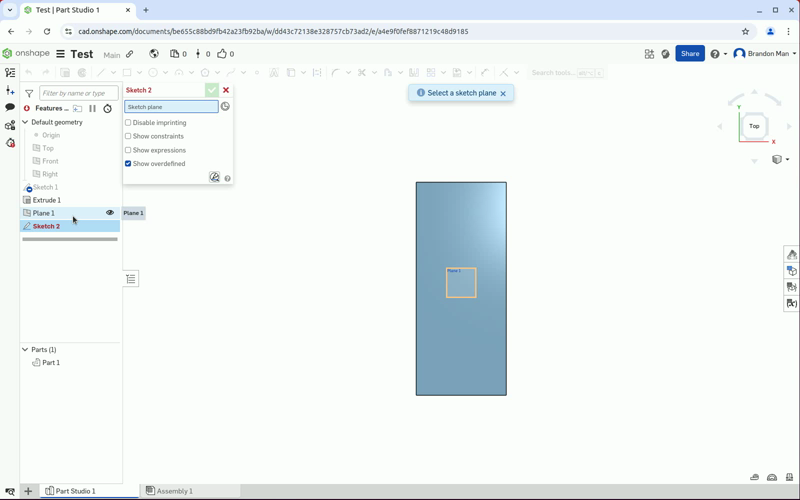
click(73, 215)
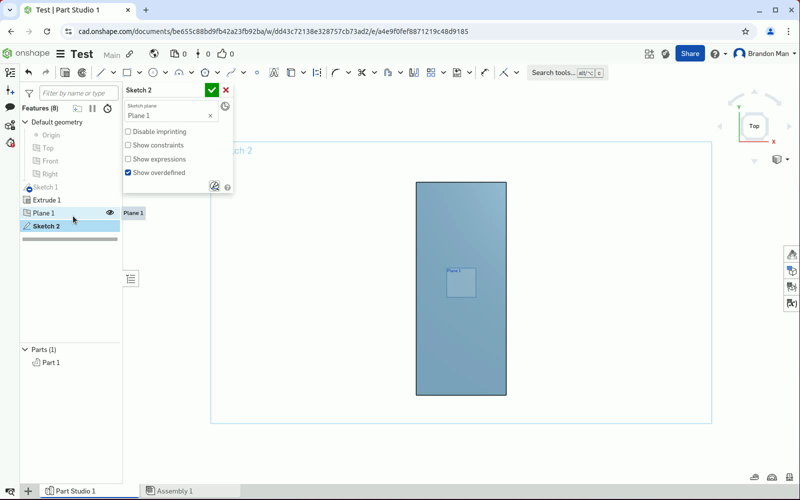
mouse_move(73, 352)
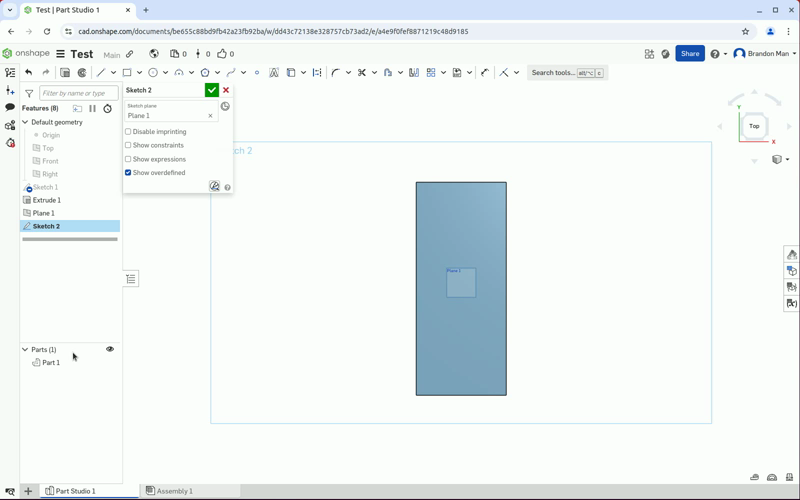
key(y)
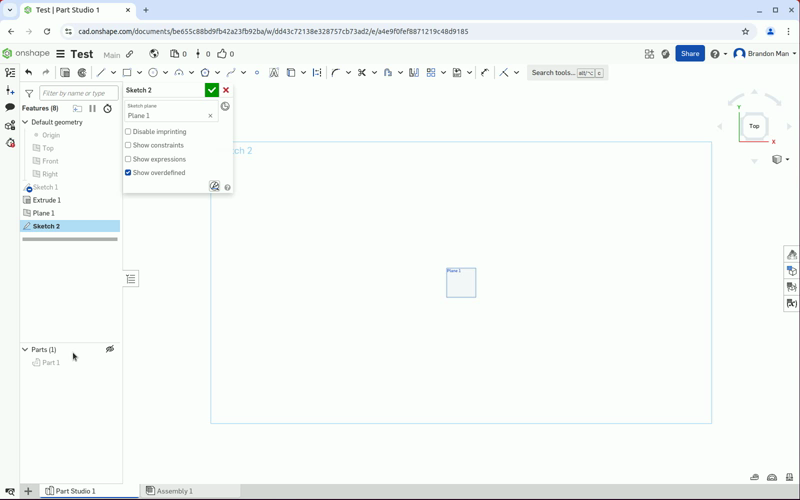
key(l)
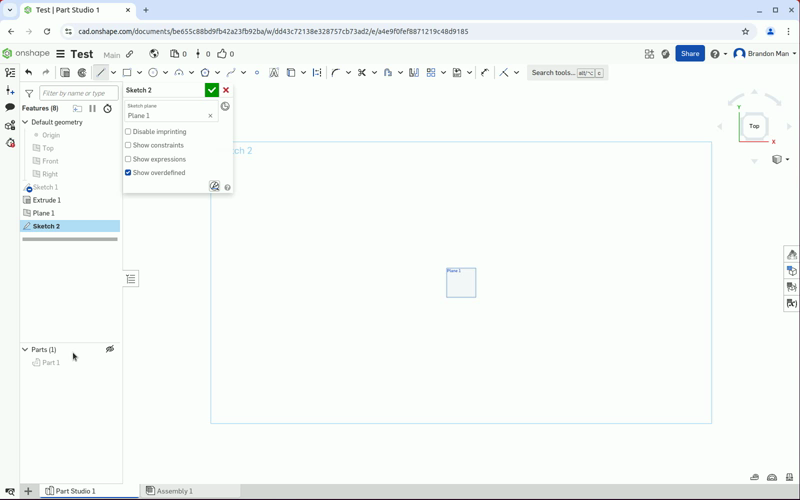
key_down(shift)
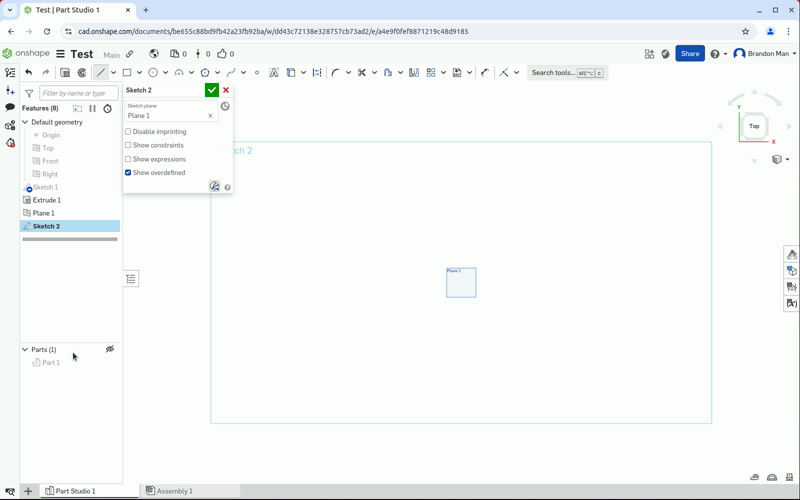
mouse_move(444, 332)
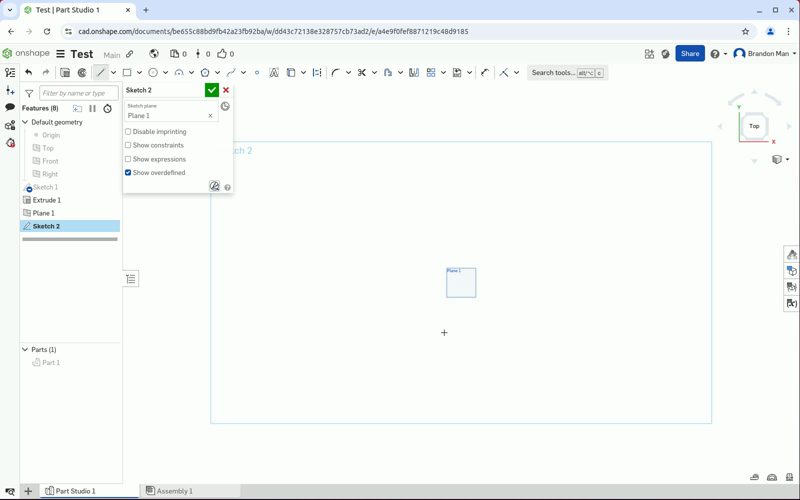
click(444, 332)
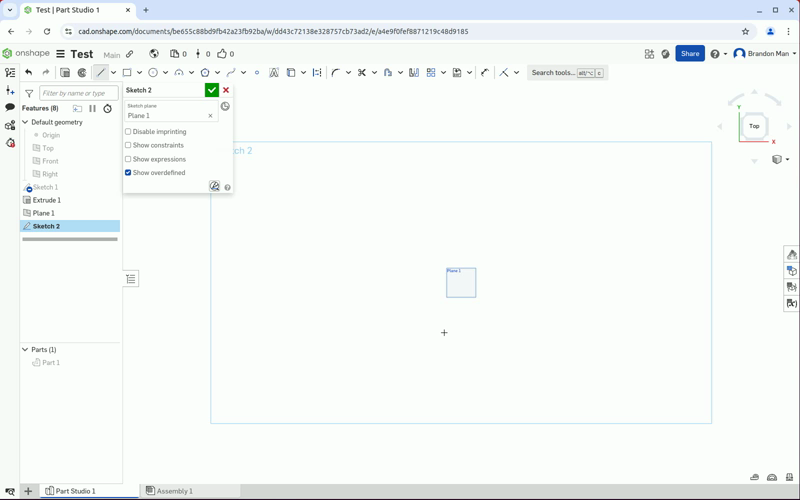
key_up(shift)
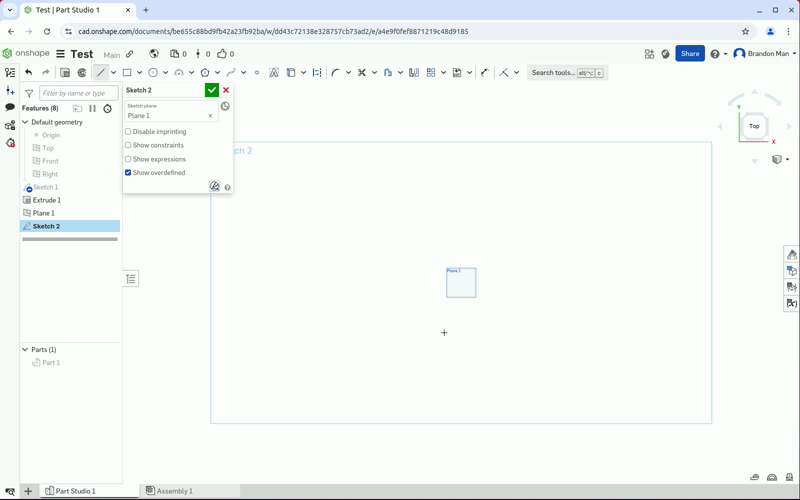
key_down(shift)
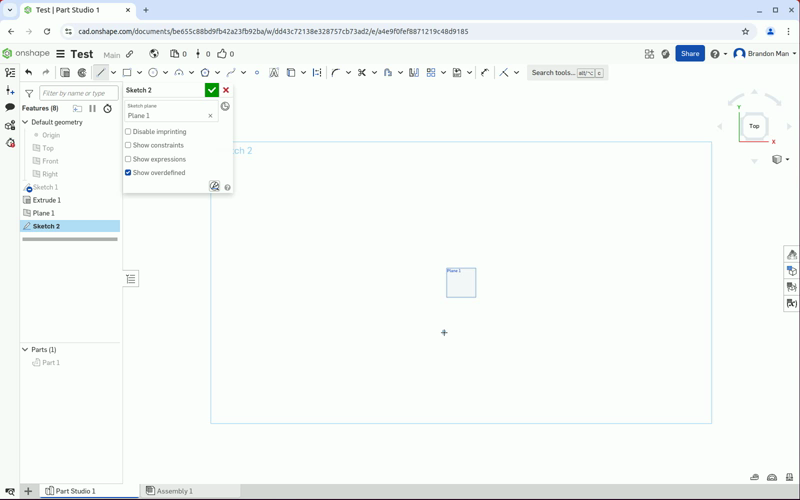
mouse_move(474, 332)
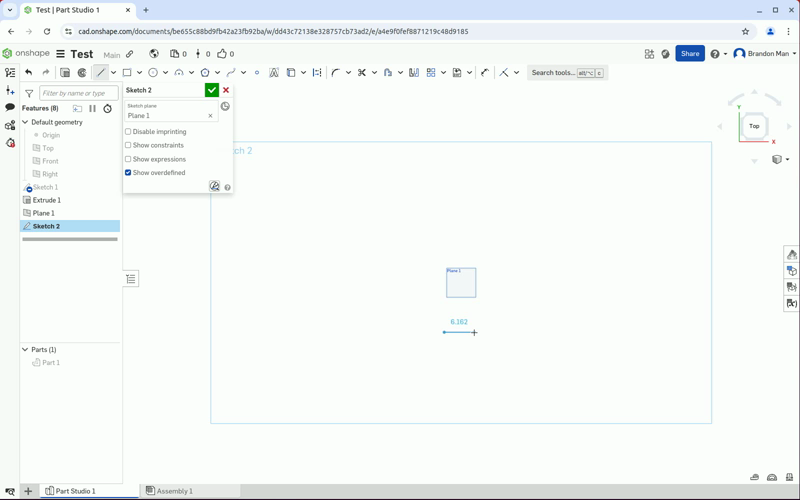
mouse_move(461, 351)
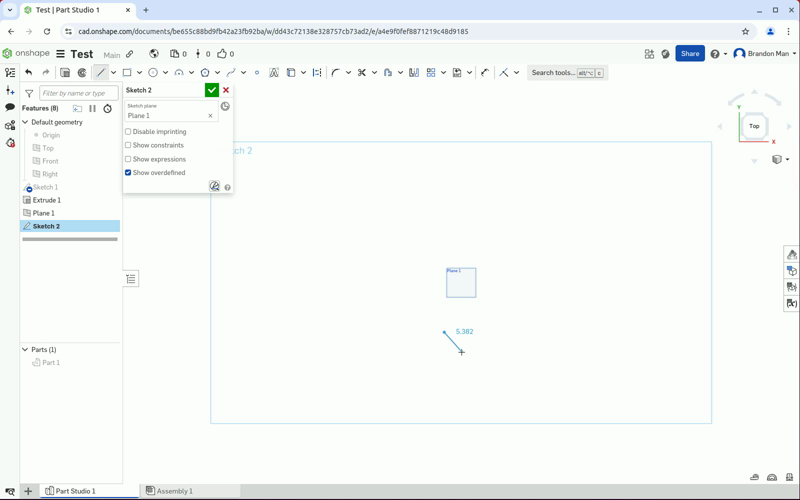
click(461, 351)
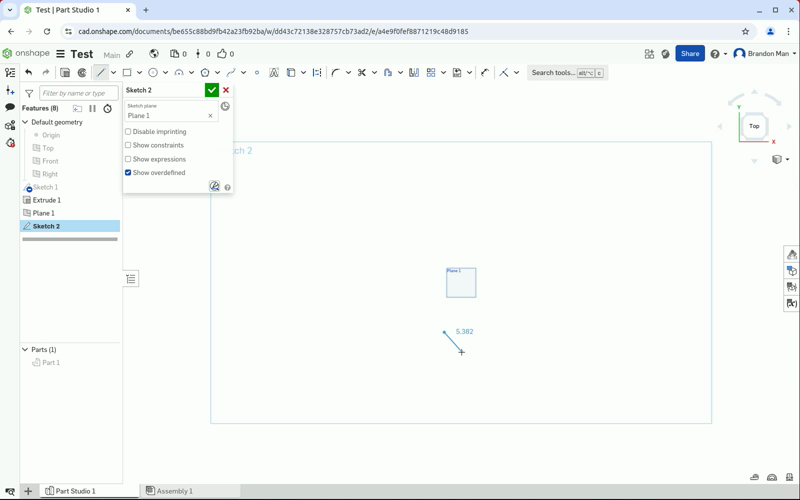
key_up(shift)
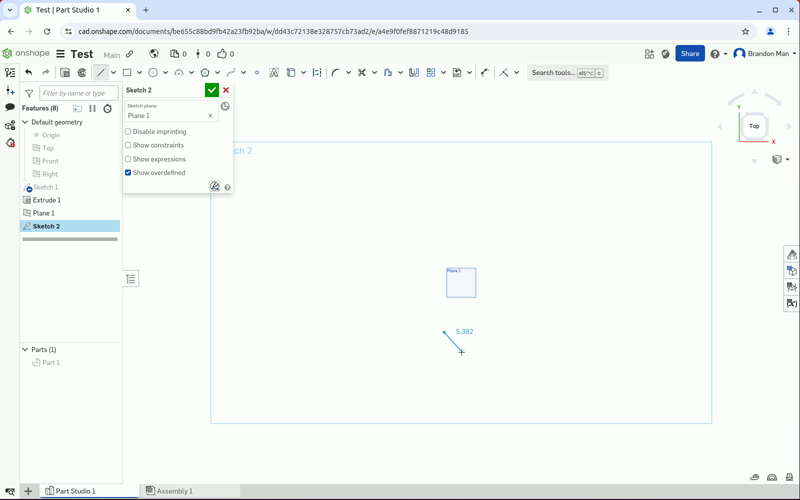
key_down(shift)
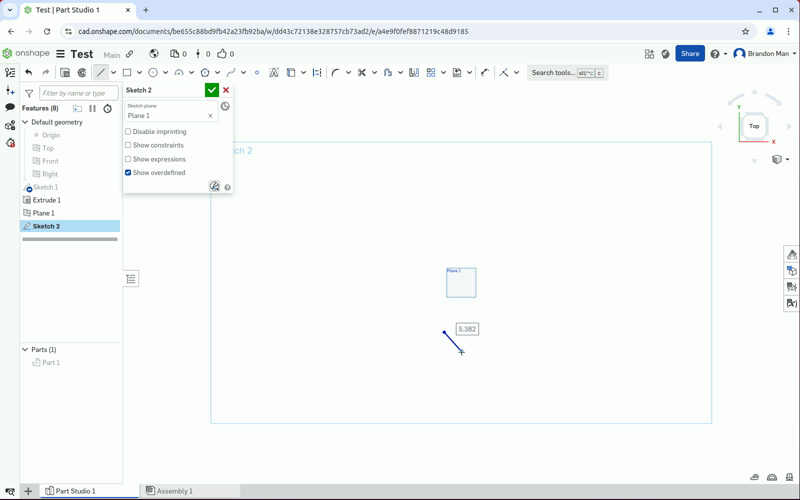
mouse_move(491, 351)
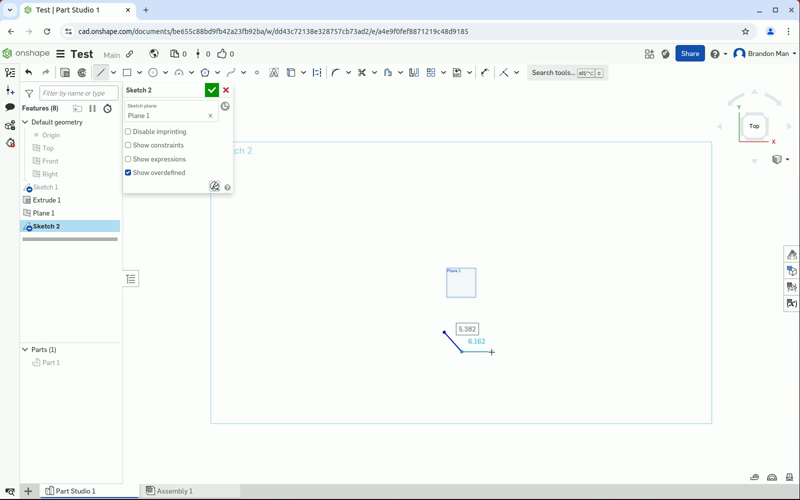
mouse_move(479, 332)
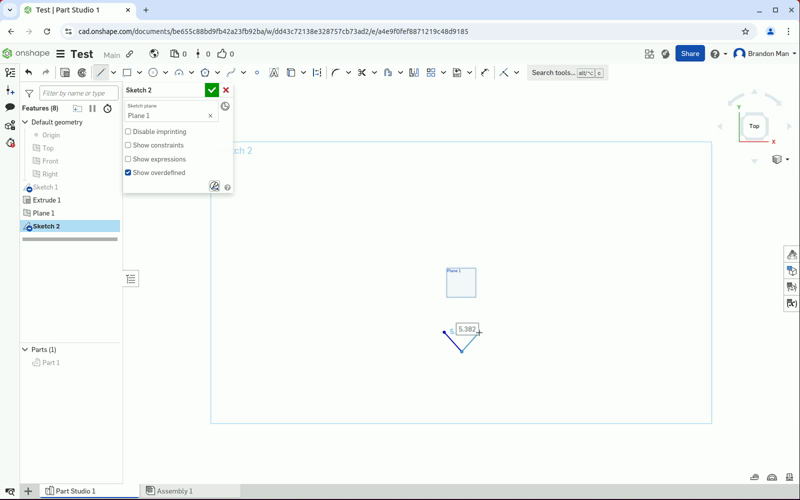
click(479, 332)
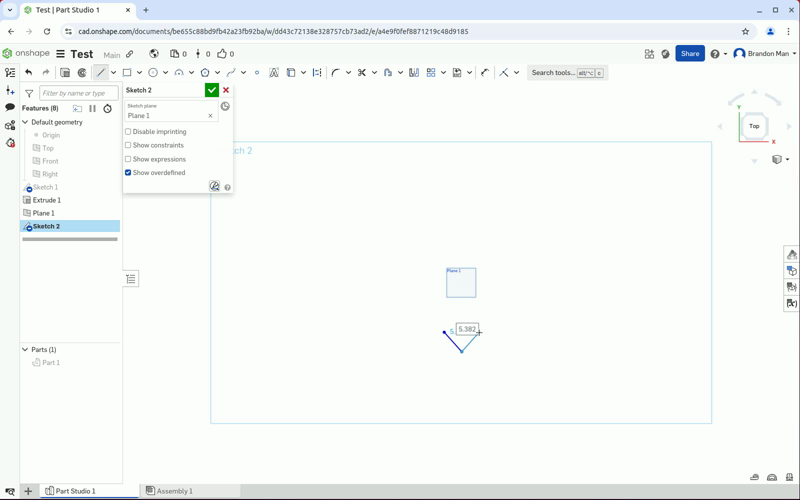
key_up(shift)
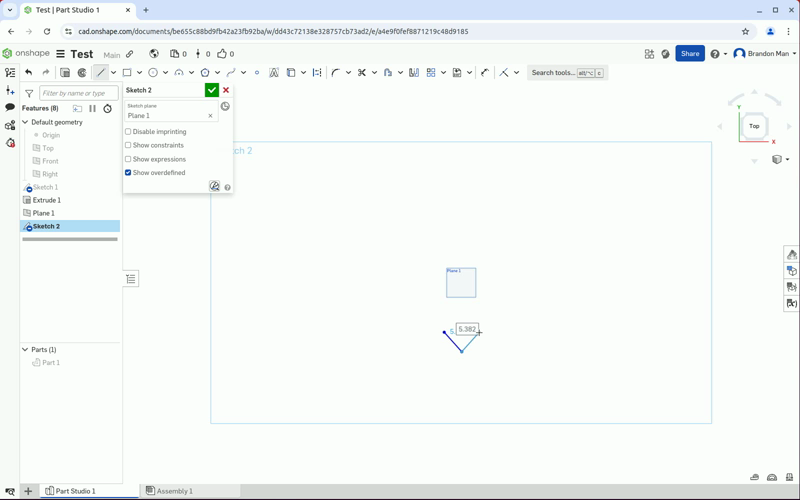
key_down(shift)
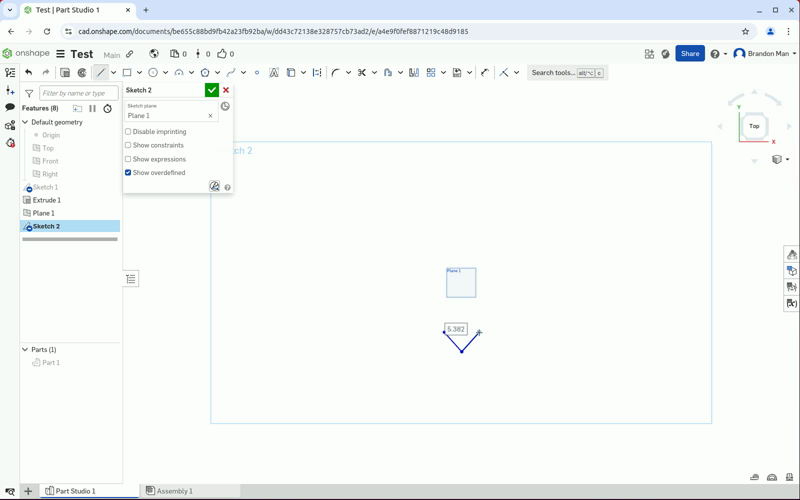
mouse_move(509, 332)
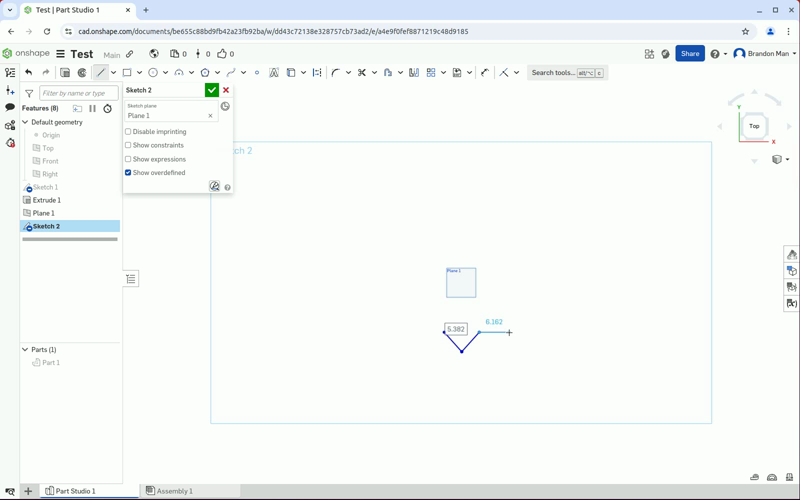
mouse_move(461, 311)
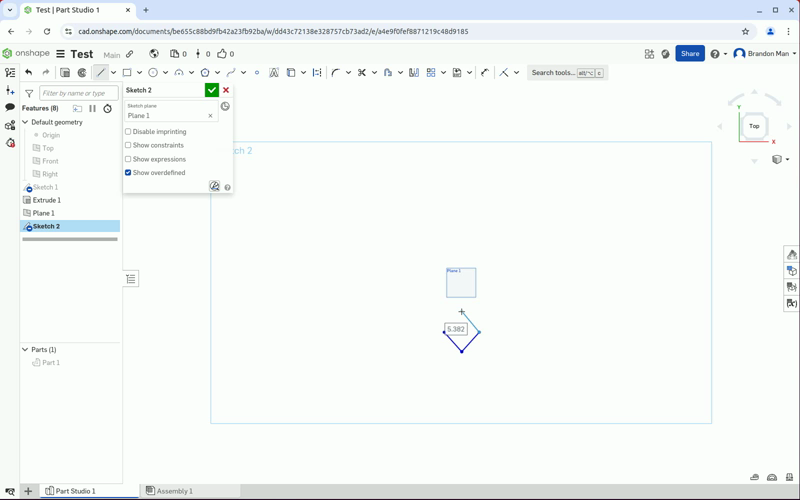
click(461, 311)
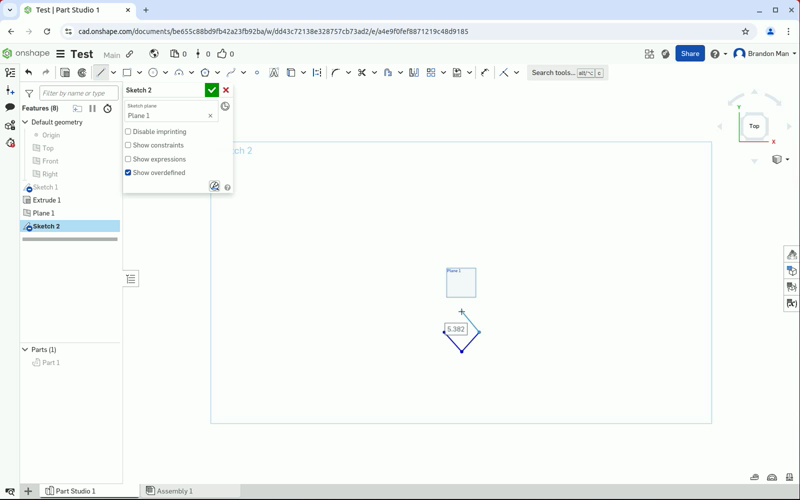
key_up(shift)
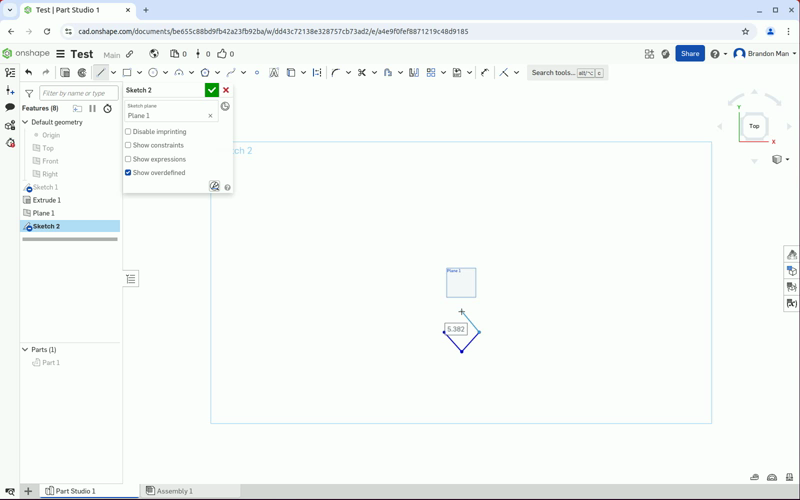
mouse_move(491, 311)
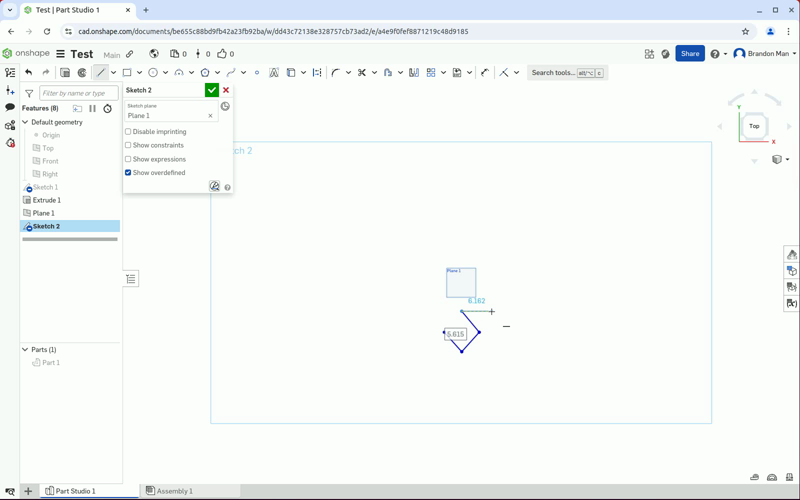
key_down(shift)
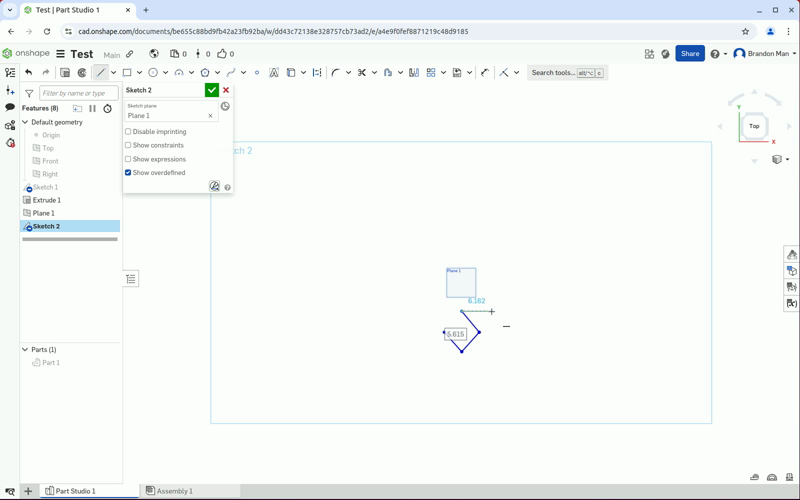
mouse_move(444, 332)
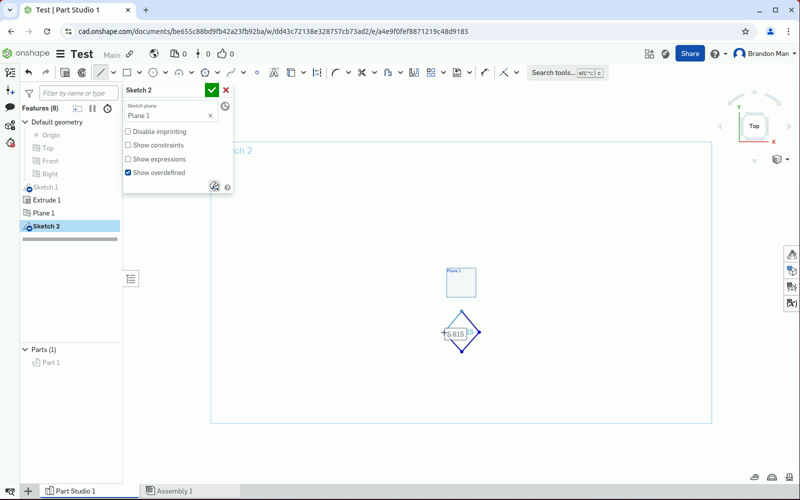
key_up(shift)
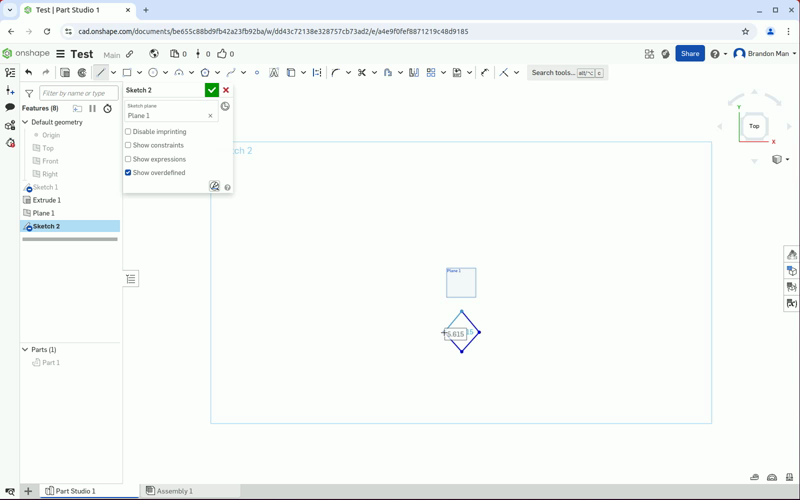
click(444, 332)
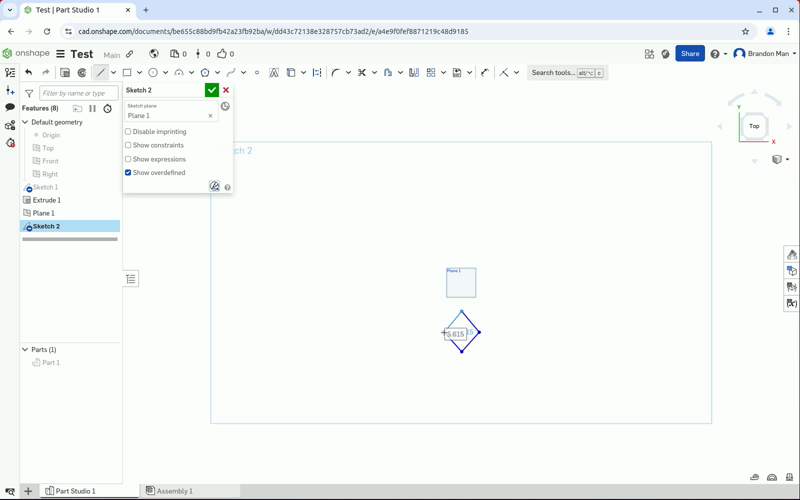
key(esc)
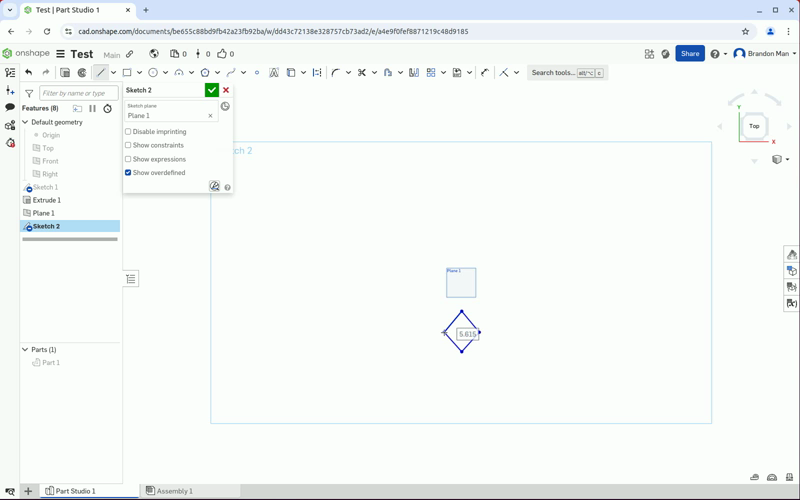
mouse_move(465, 346)
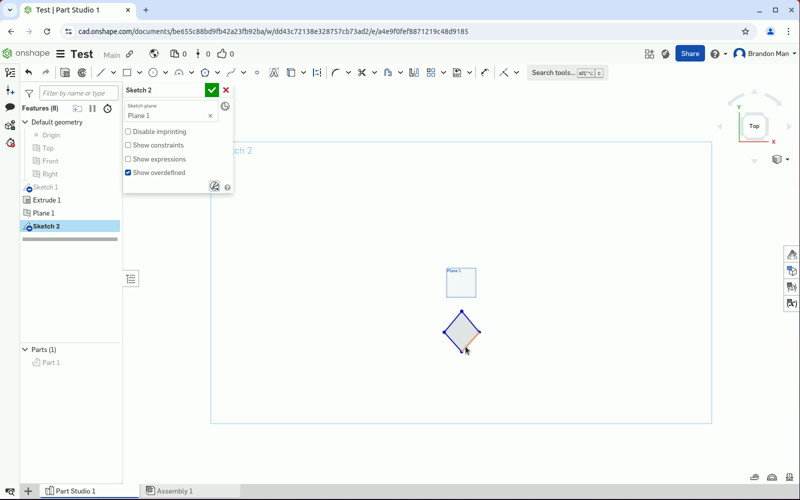
scroll(6)
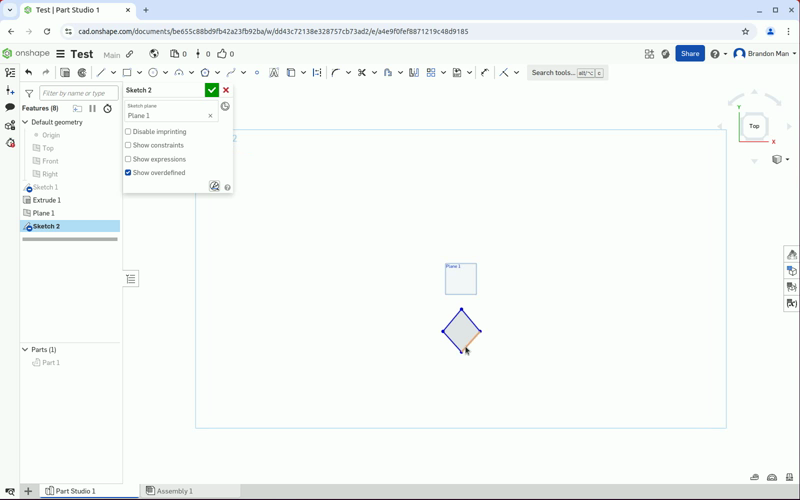
scroll(6)
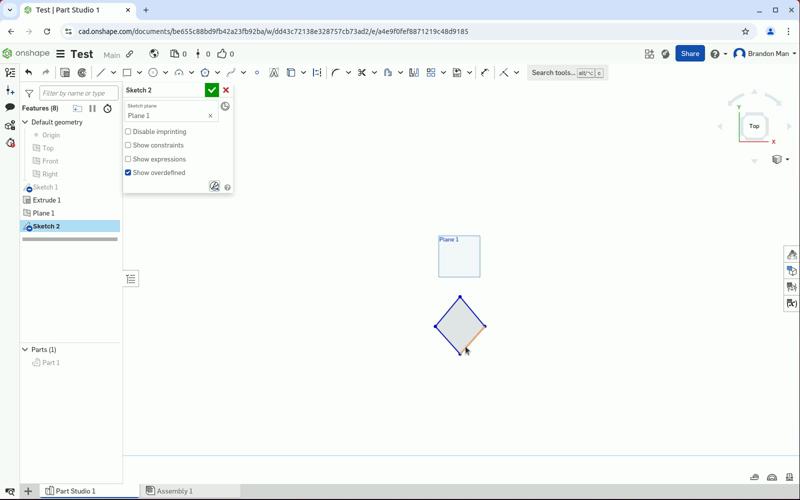
scroll(6)
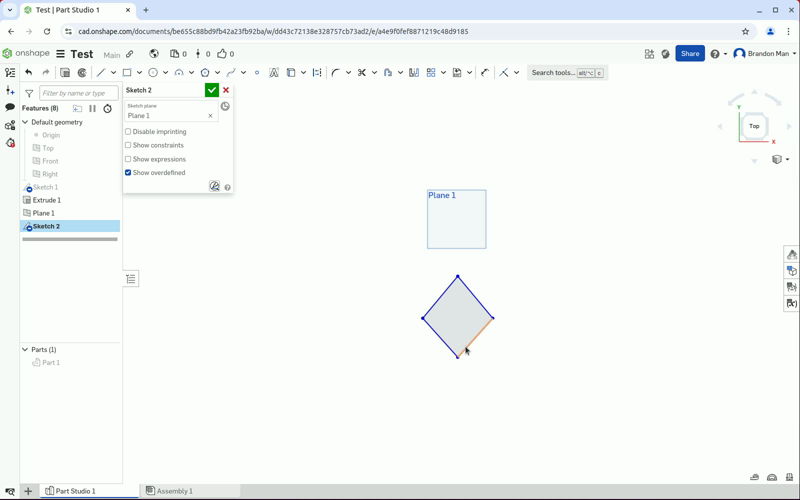
scroll(6)
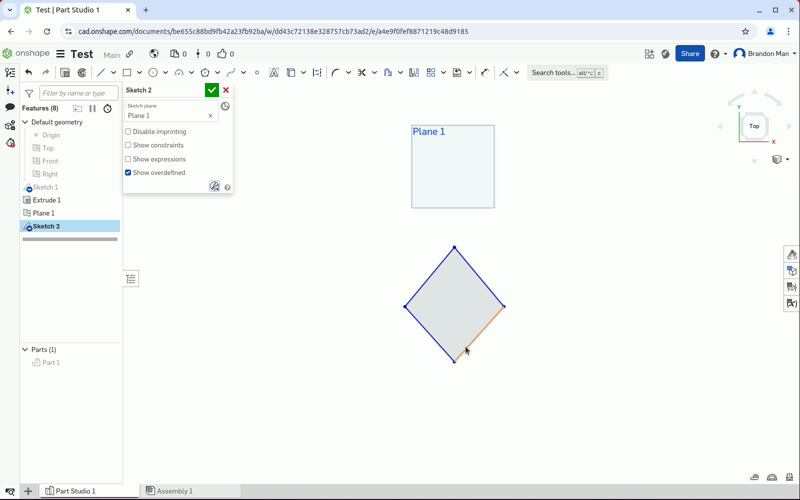
scroll(6)
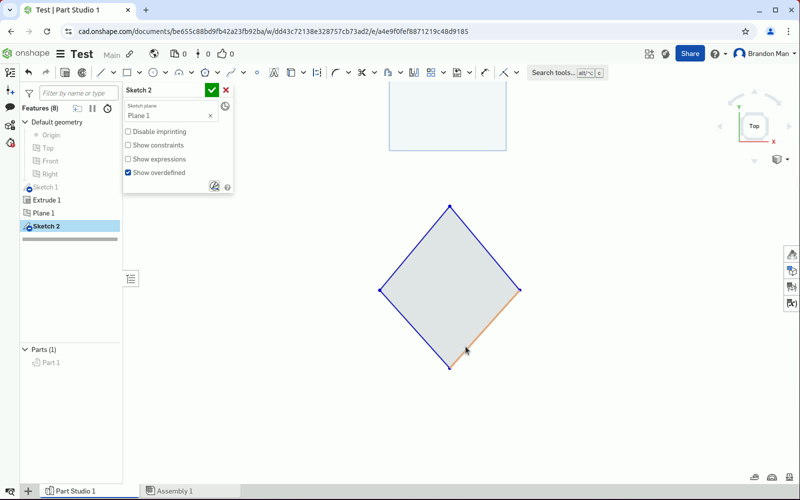
scroll(6)
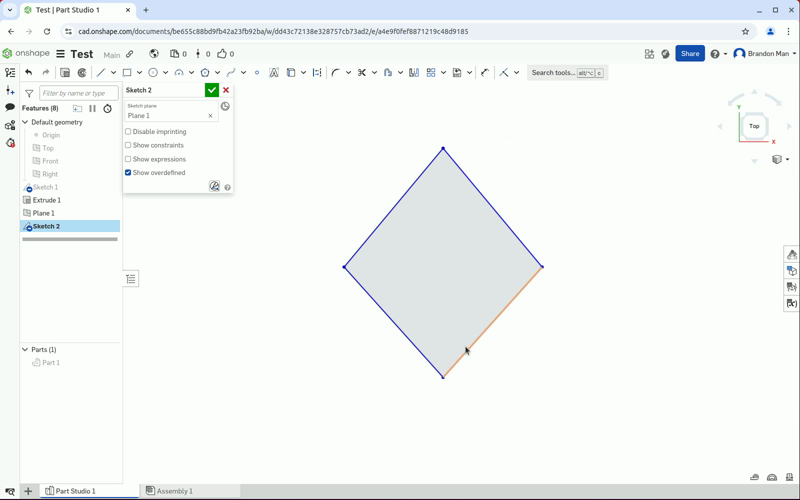
scroll(6)
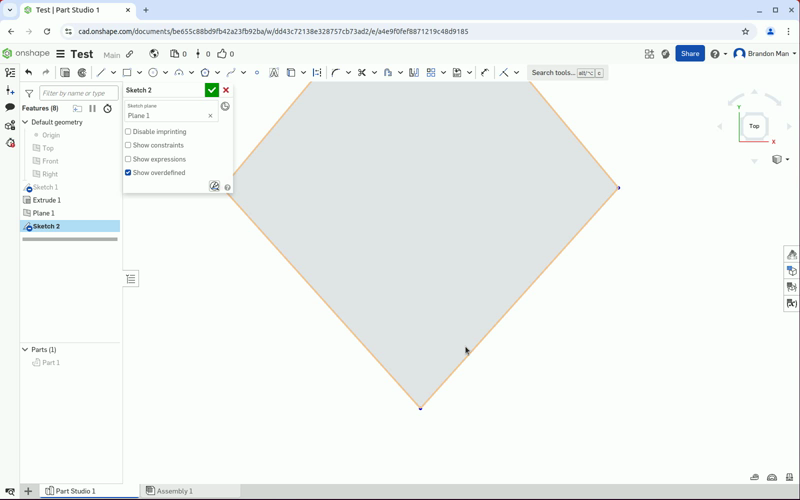
click(465, 346)
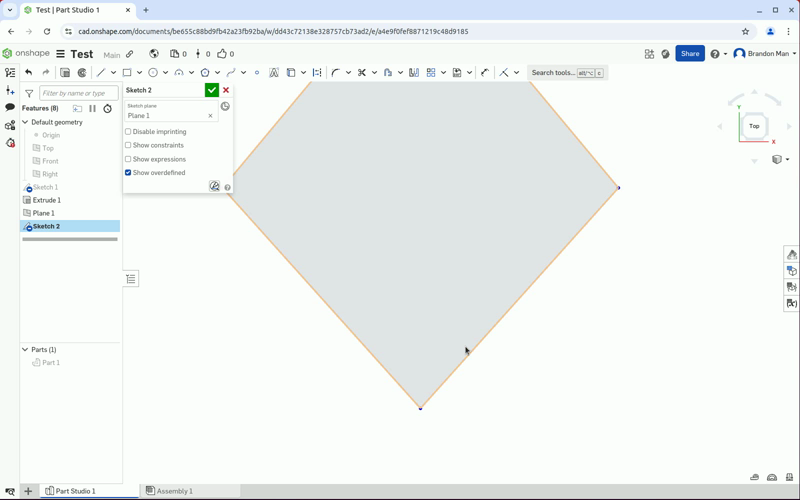
scroll(-6)
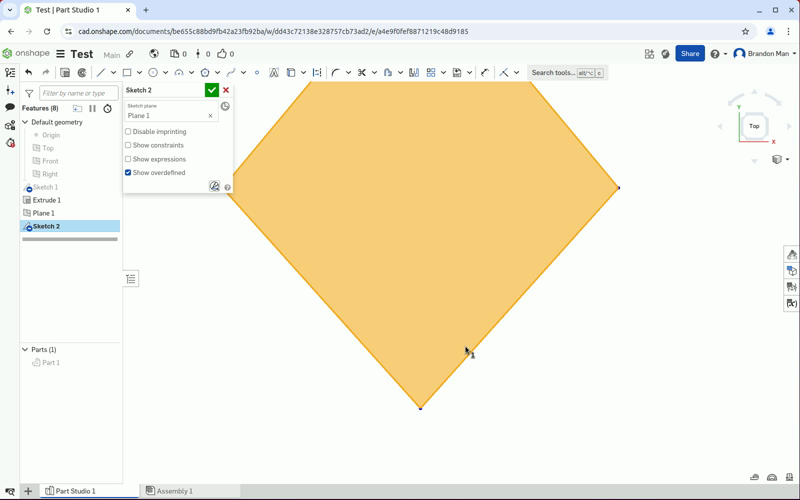
scroll(-6)
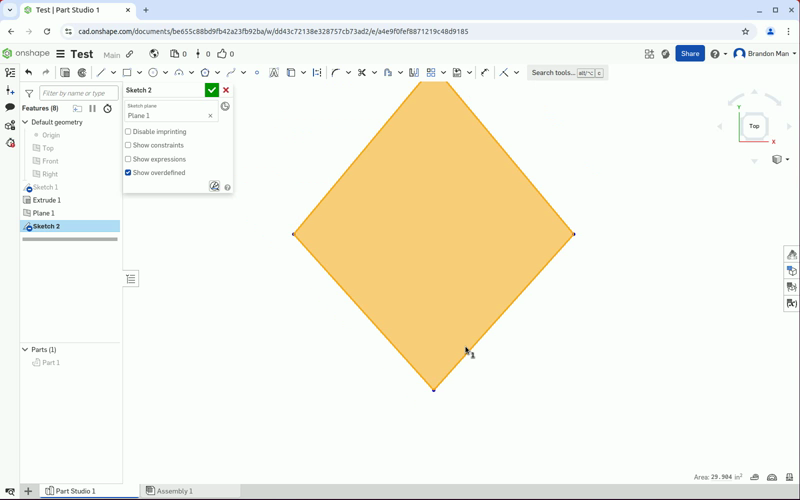
scroll(-6)
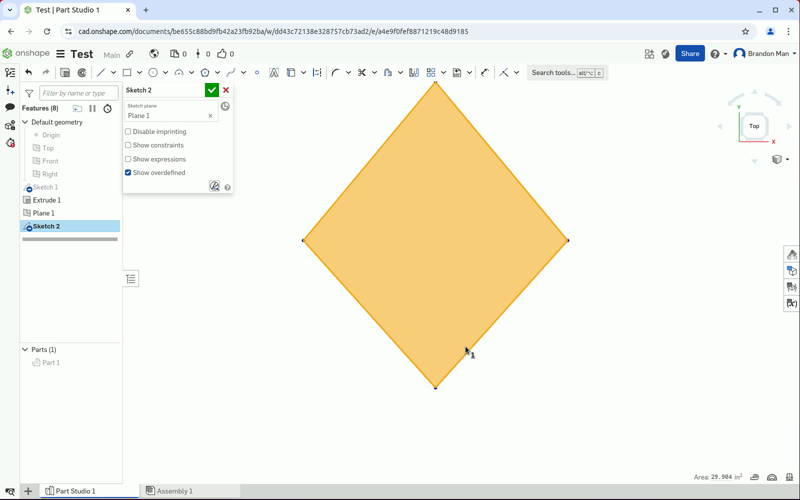
scroll(-6)
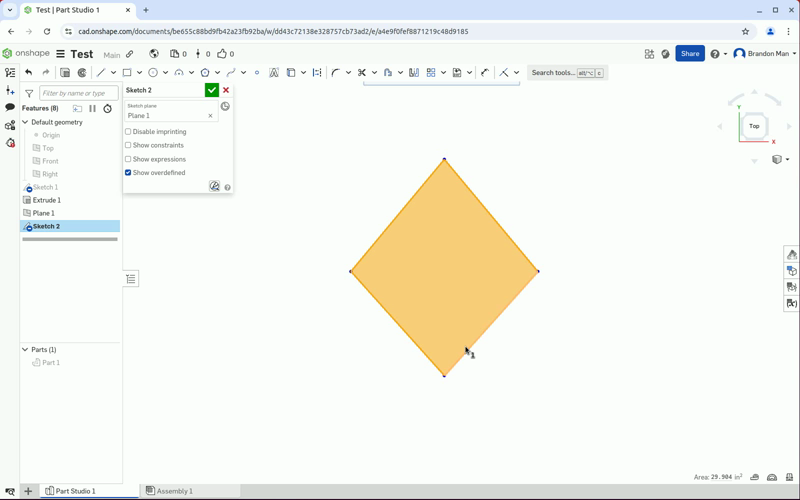
scroll(-6)
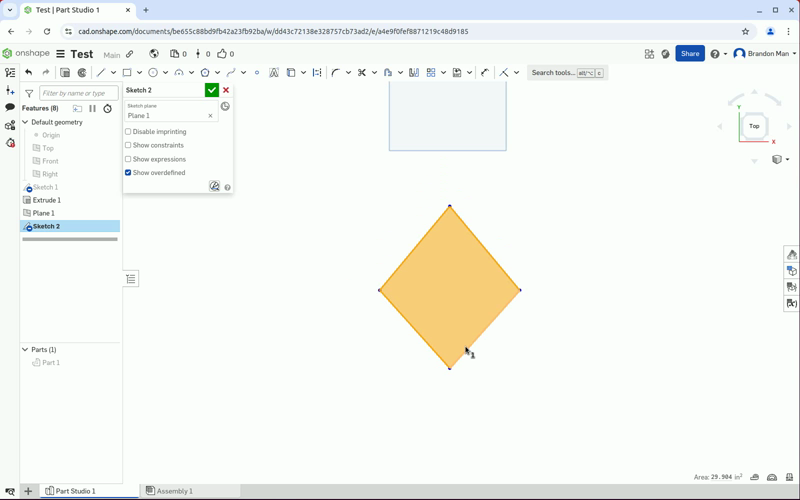
scroll(-6)
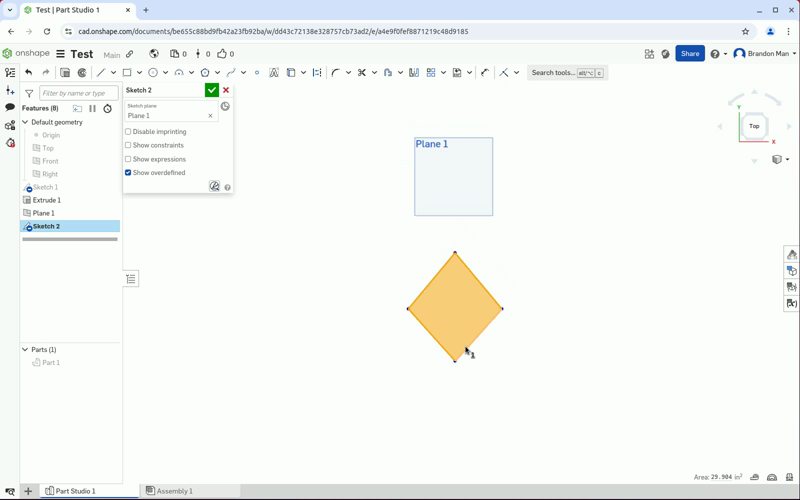
scroll(-6)
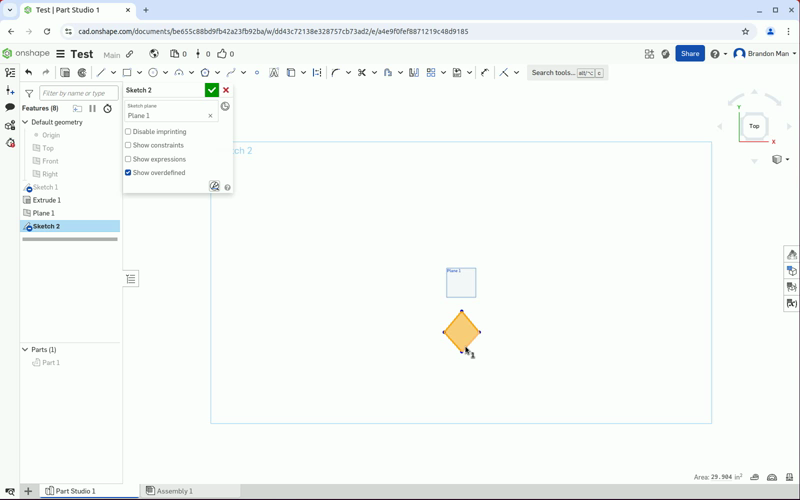
mouse_move(73, 352)
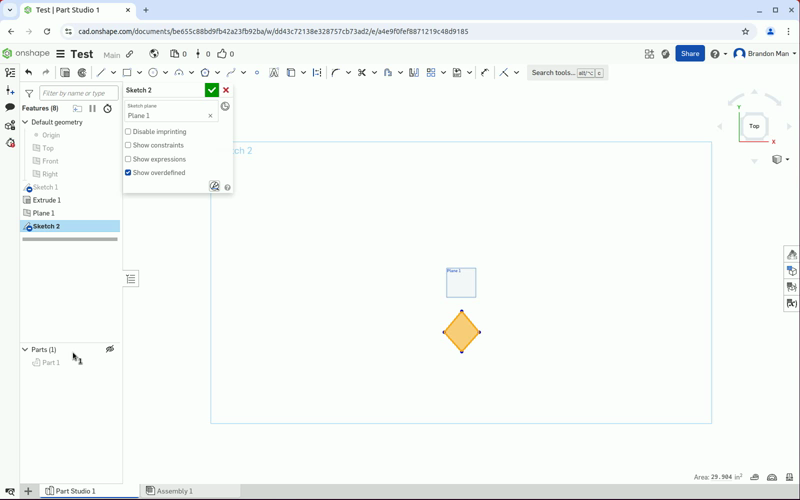
key(shift+y)
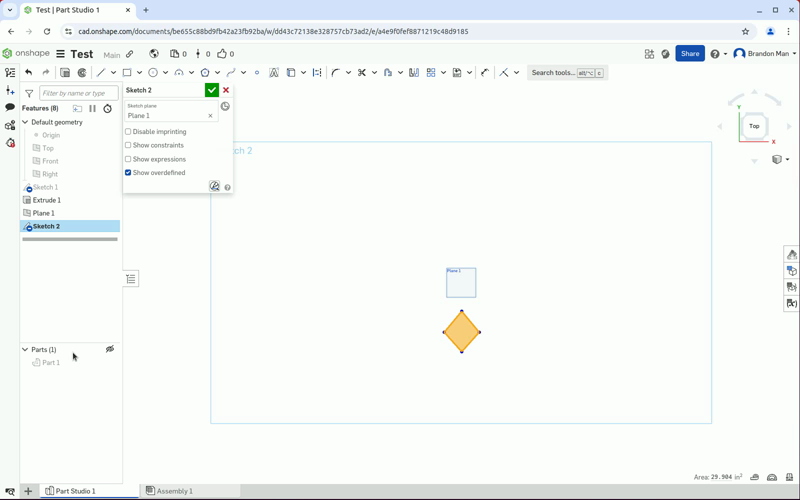
key(shift+e)
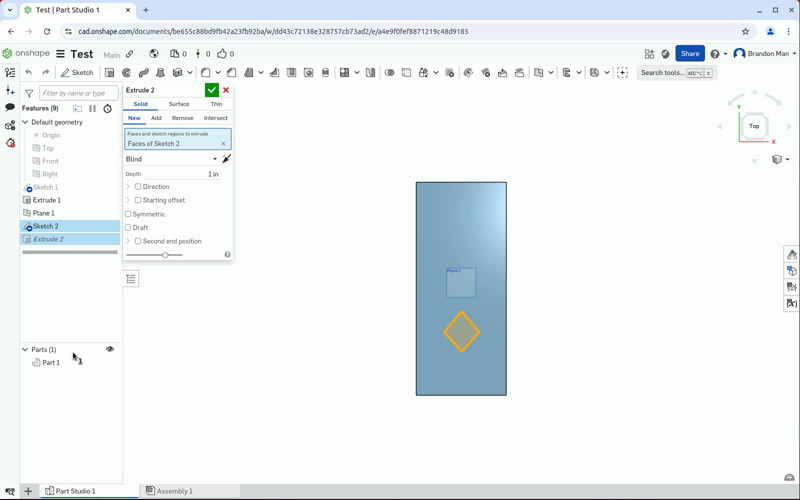
mouse_move(143, 106)
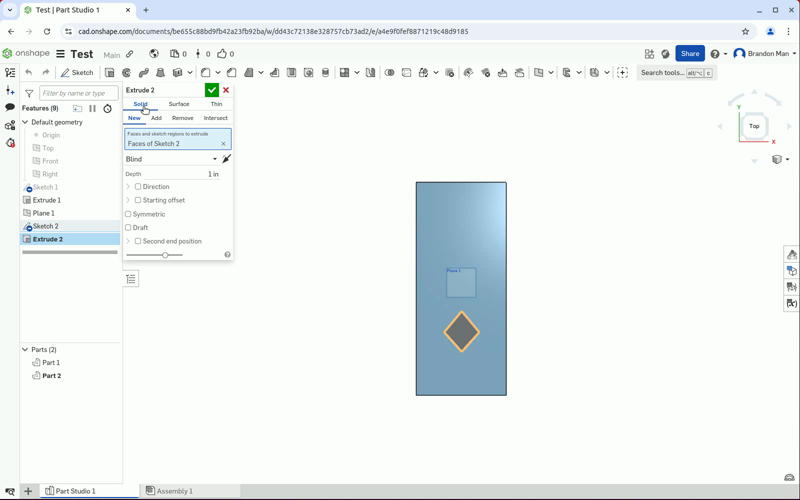
click(143, 106)
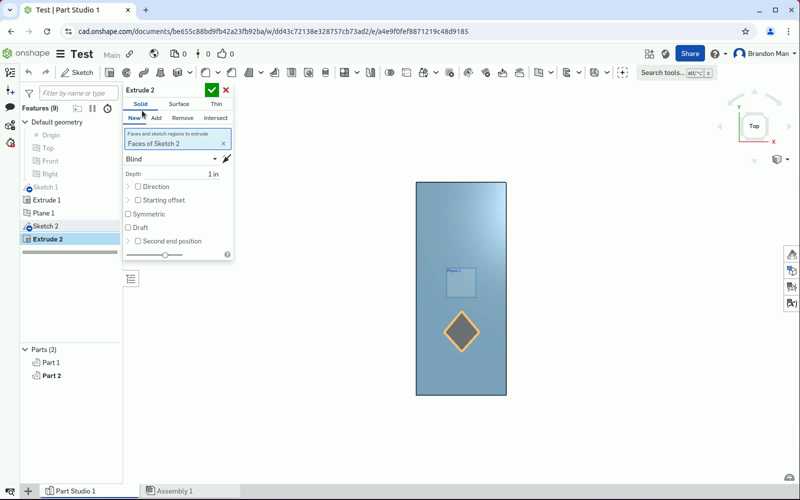
mouse_move(137, 120)
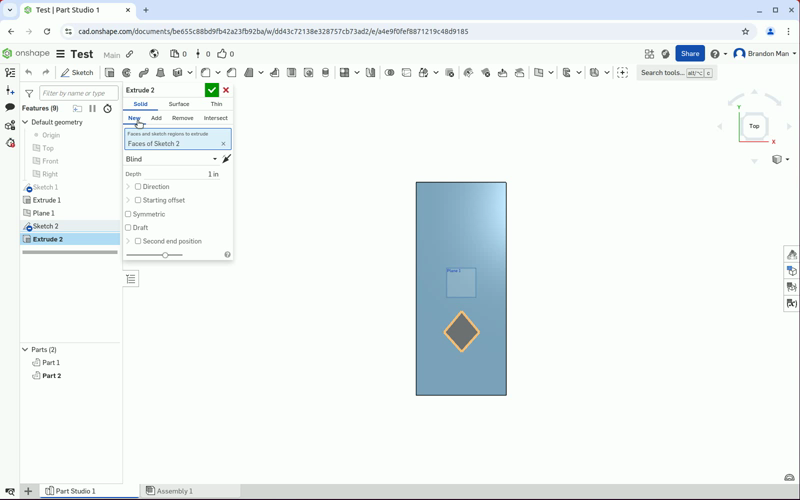
click(137, 120)
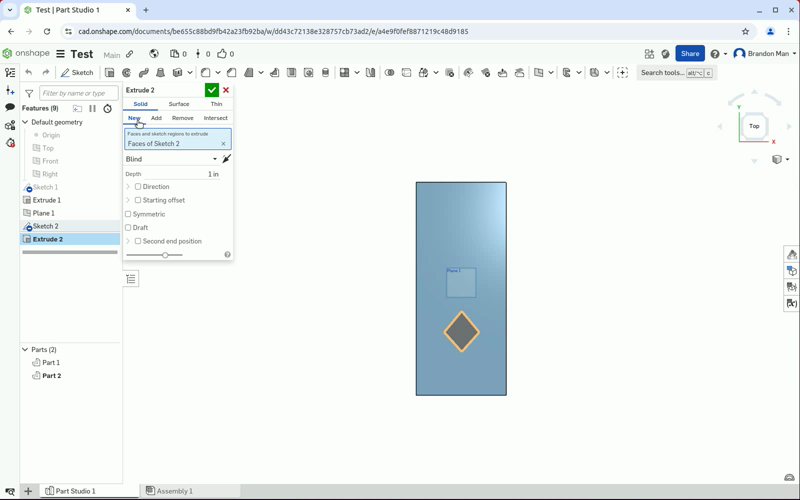
key(tab, 4)
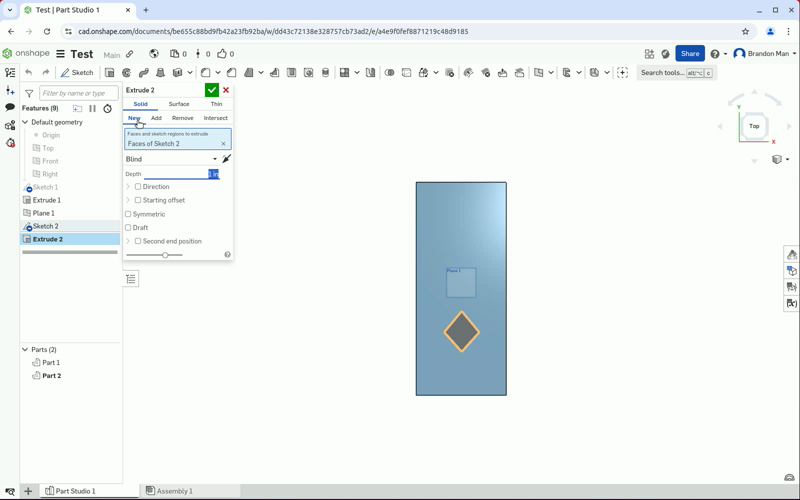
text(0.963)
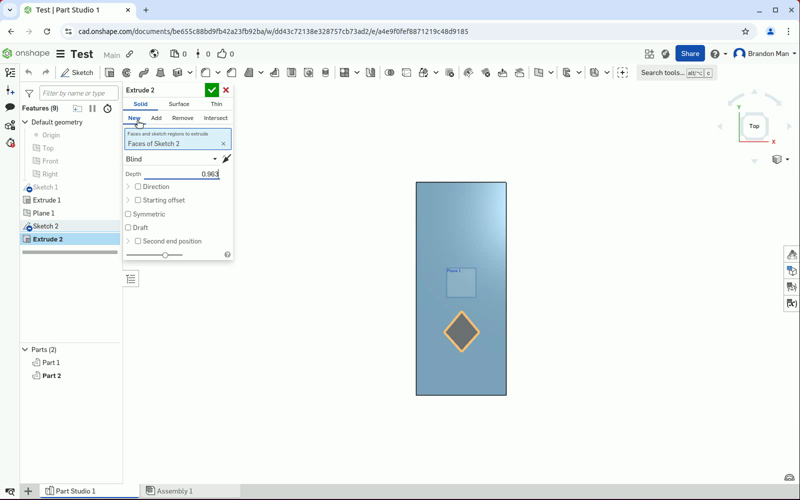
key(enter)
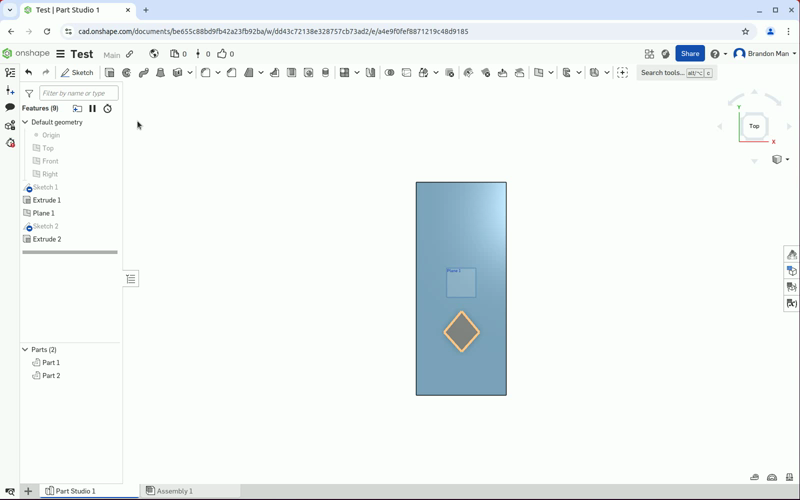
key(shift+h)
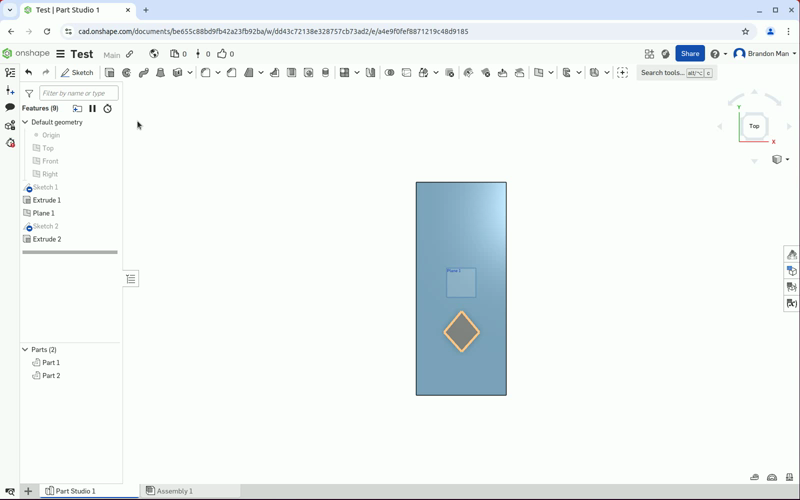
key(shift+h)
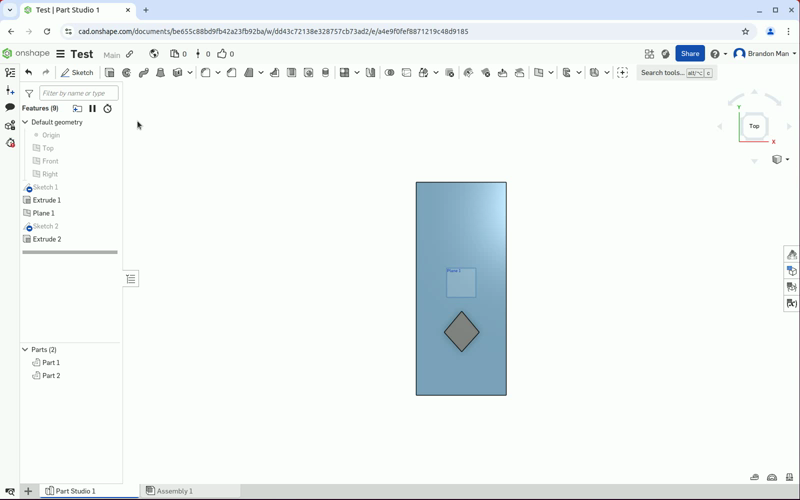
mouse_move(73, 189)
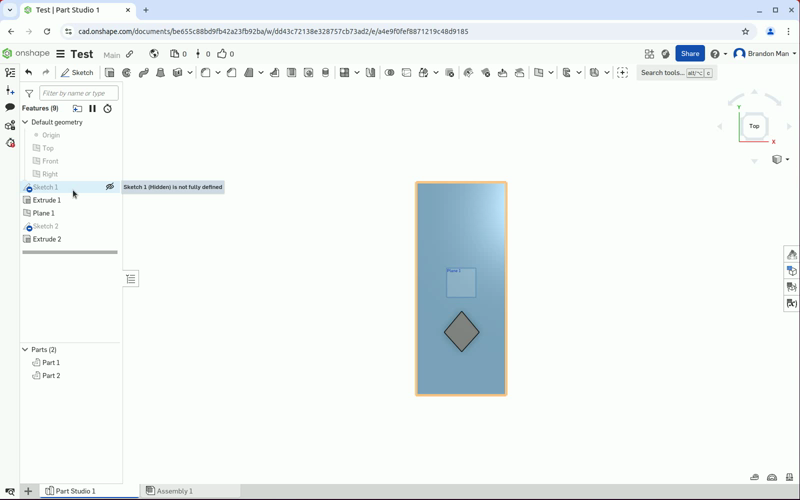
click(73, 189)
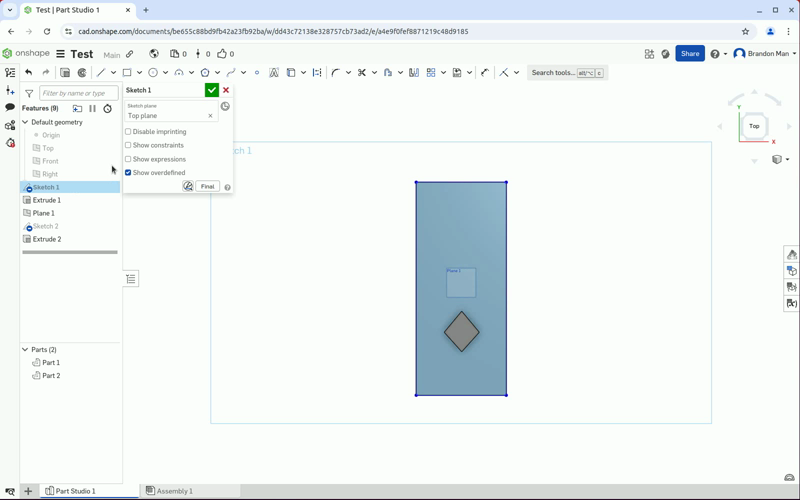
mouse_move(229, 92)
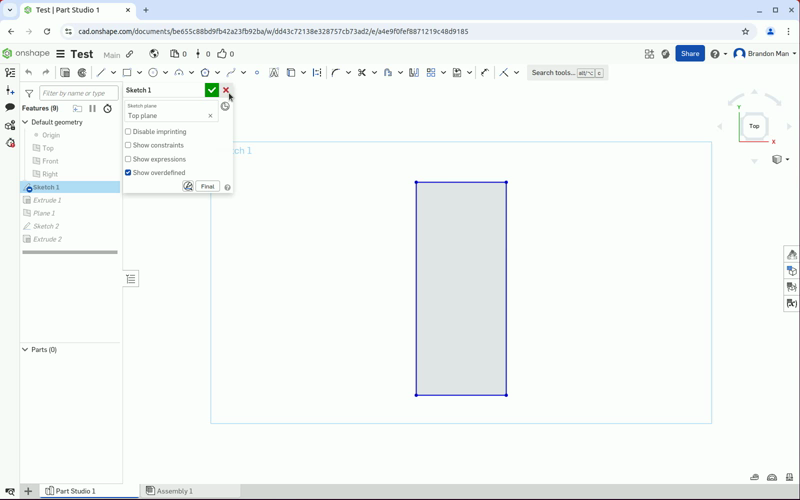
click(229, 92)
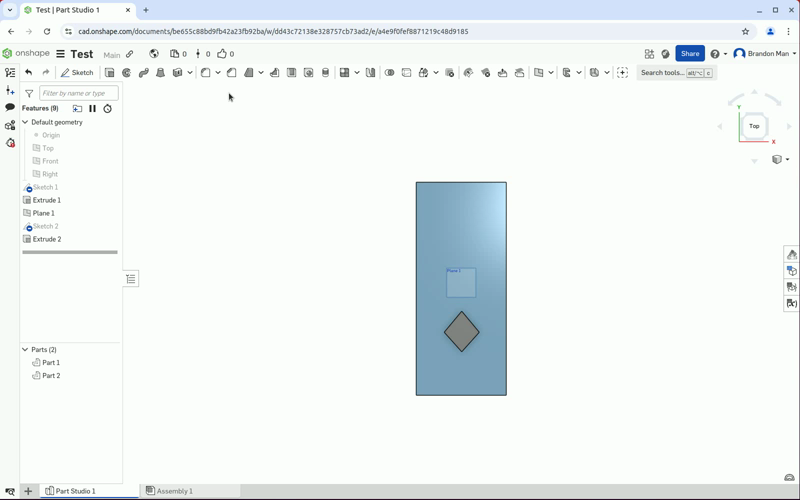
key(shift+s)
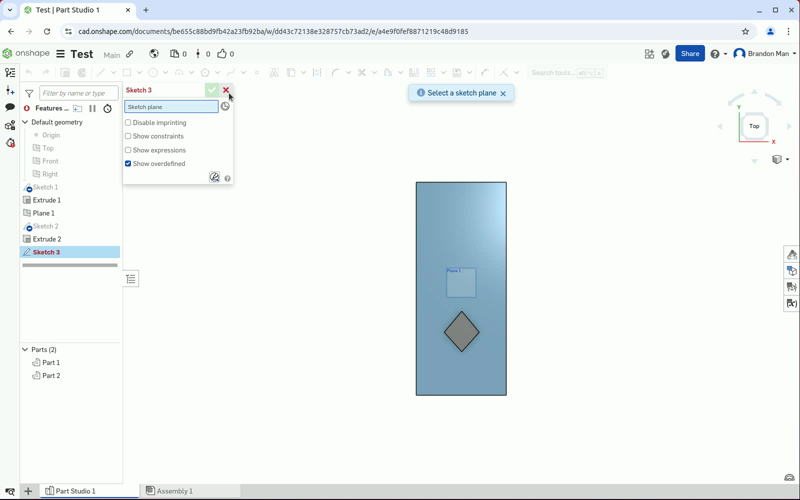
mouse_move(73, 215)
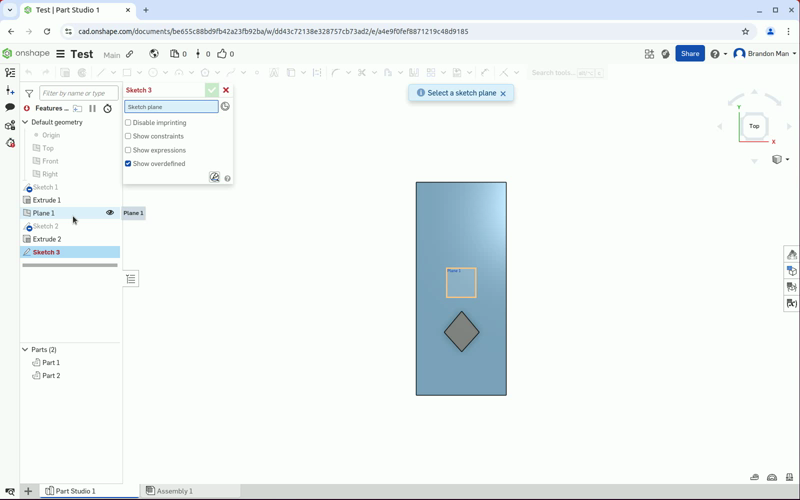
click(73, 215)
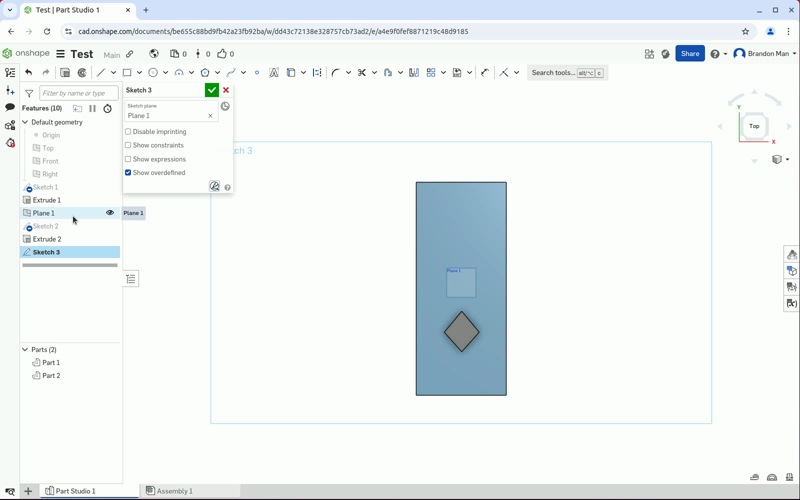
mouse_move(73, 352)
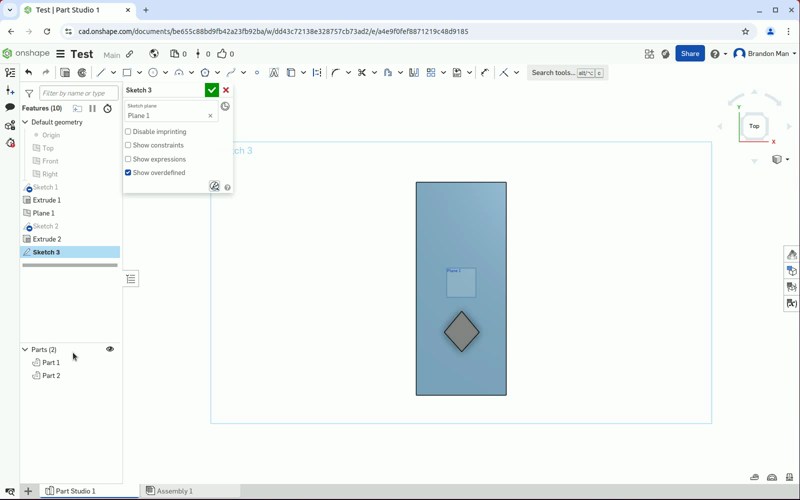
key(y)
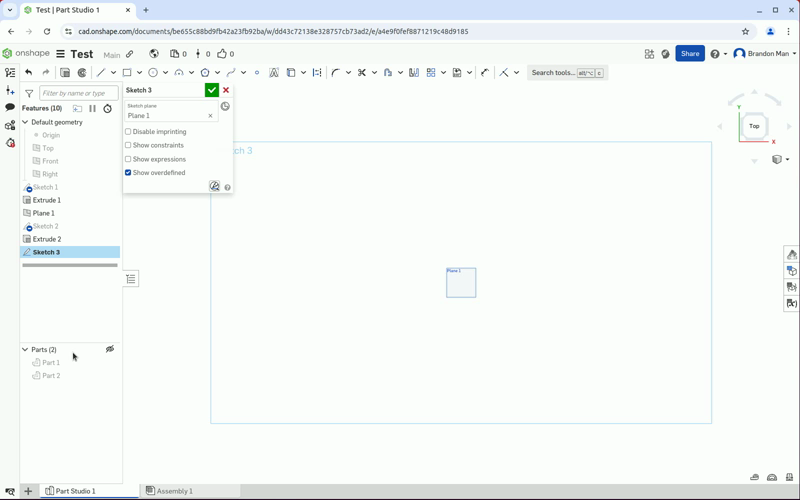
key(l)
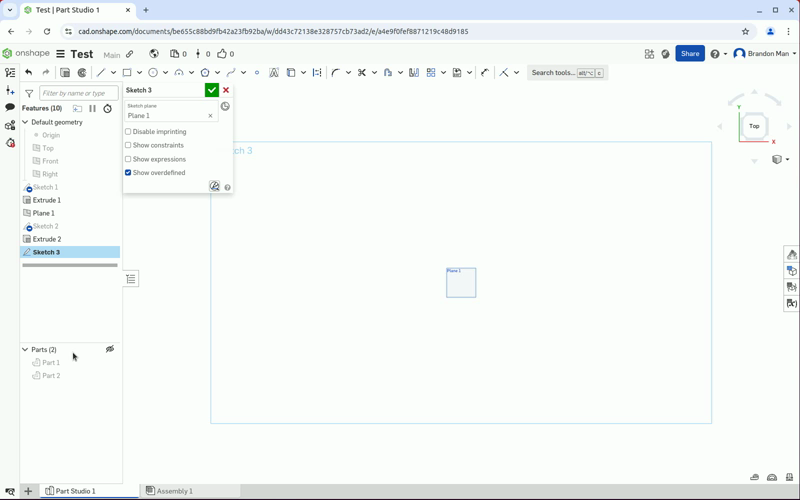
key_down(shift)
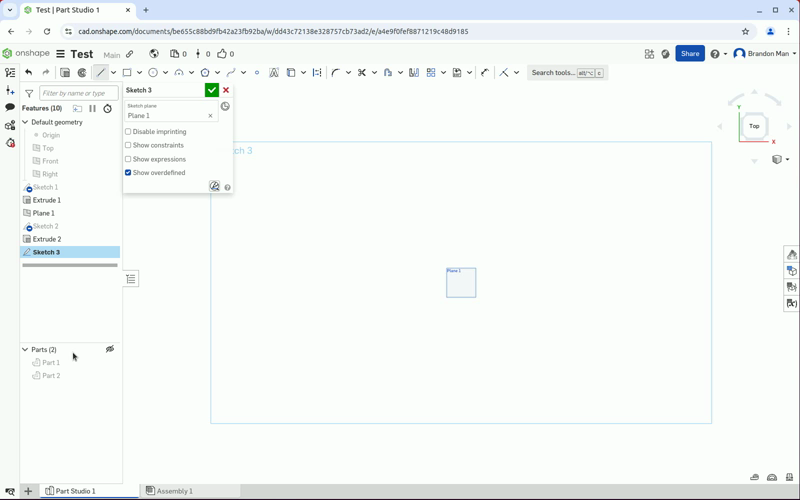
mouse_move(436, 205)
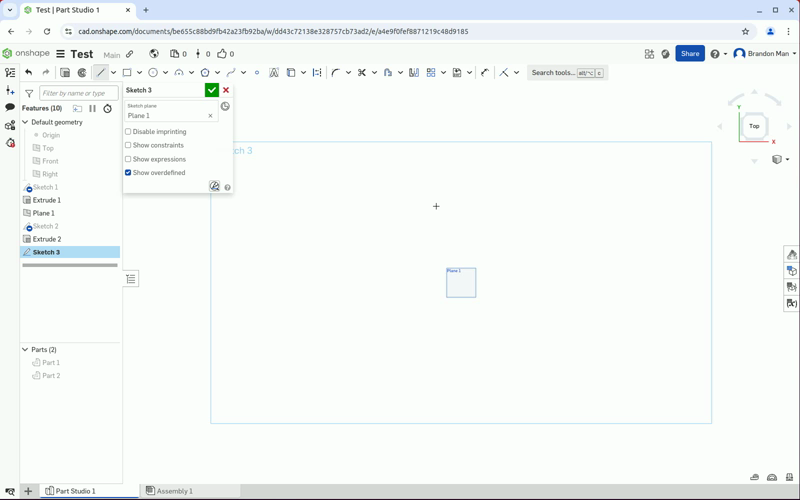
click(436, 205)
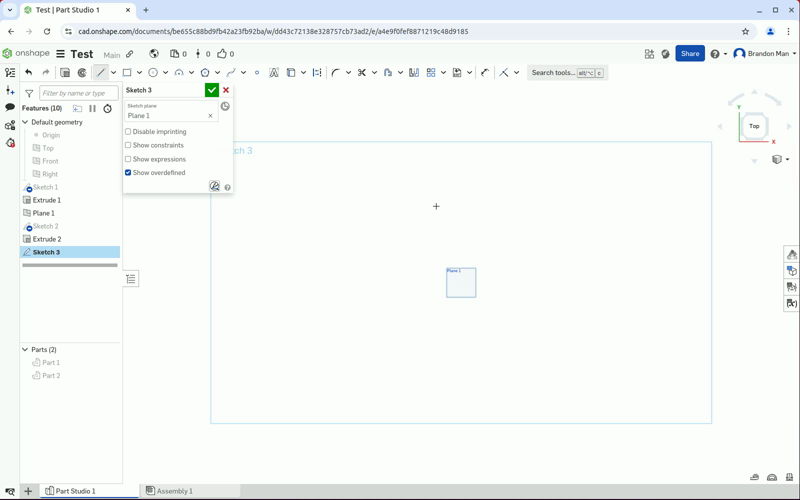
key_up(shift)
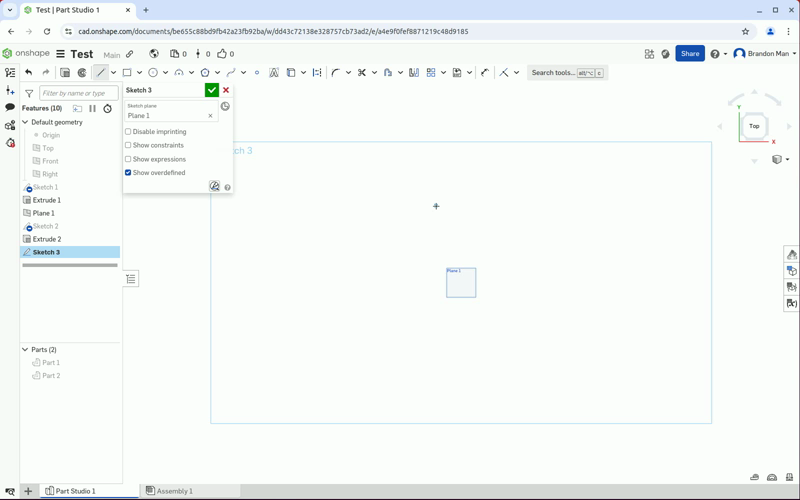
key_down(shift)
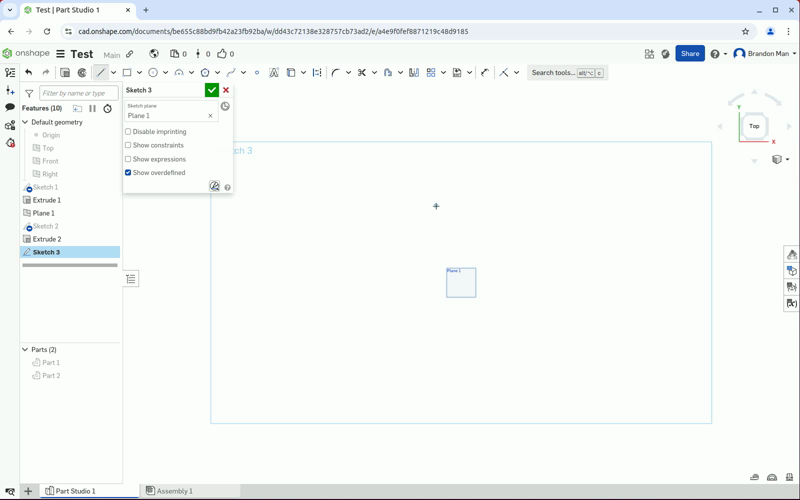
mouse_move(466, 205)
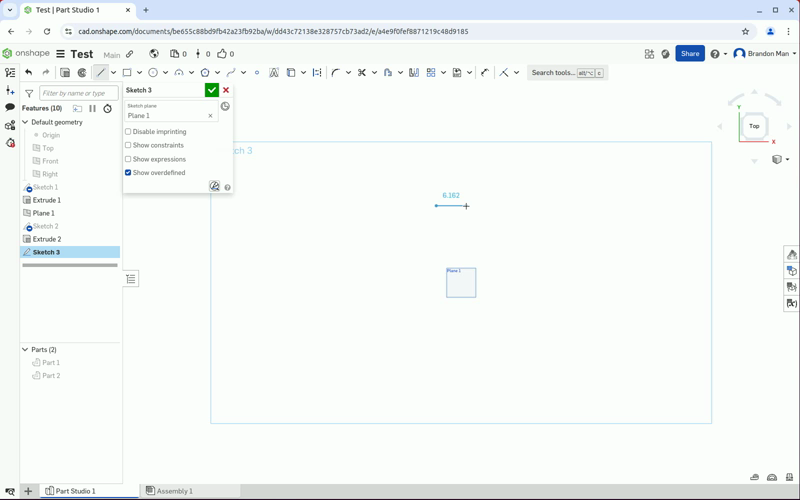
mouse_move(488, 205)
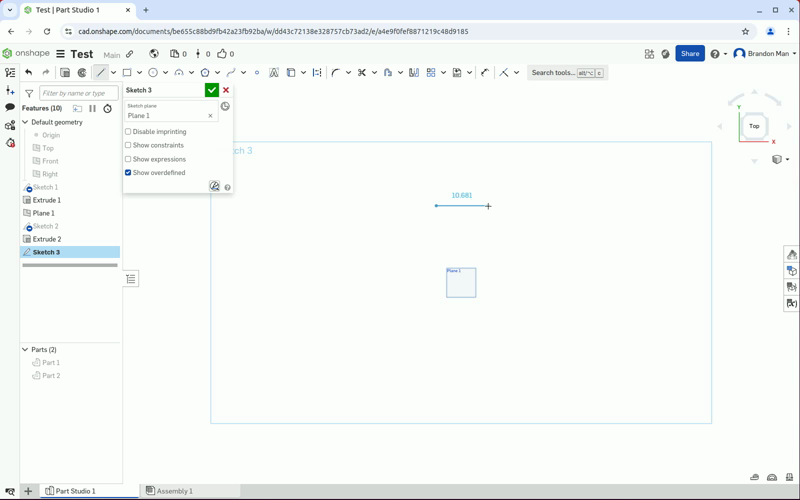
click(488, 205)
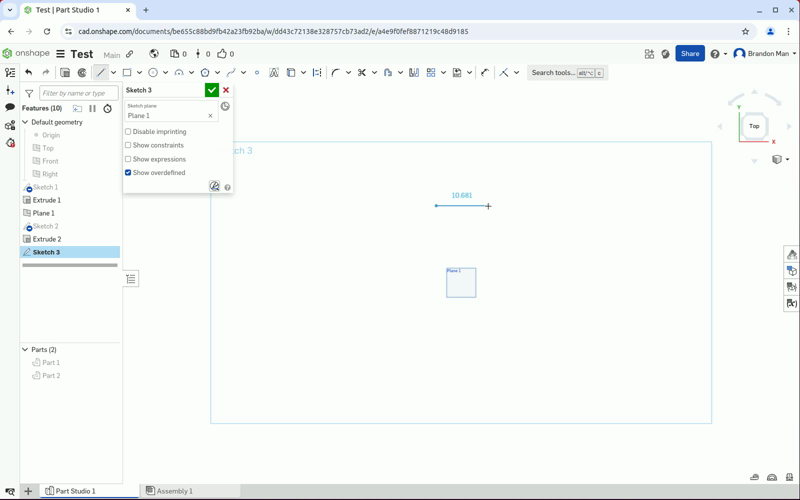
key_up(shift)
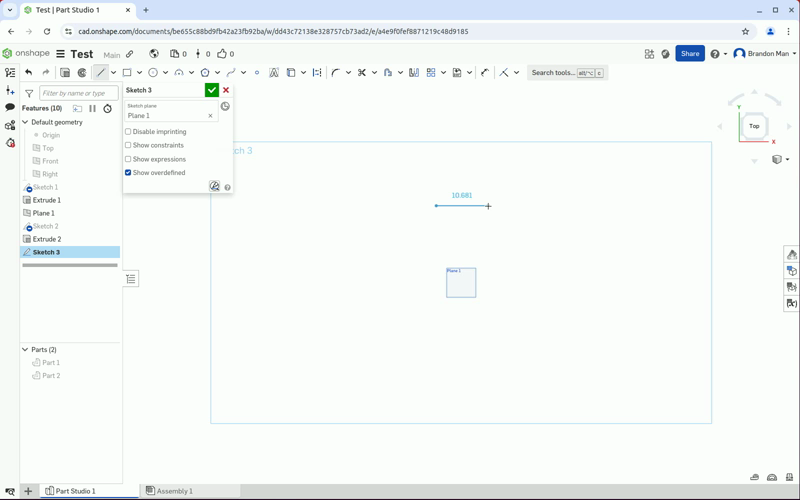
key_down(shift)
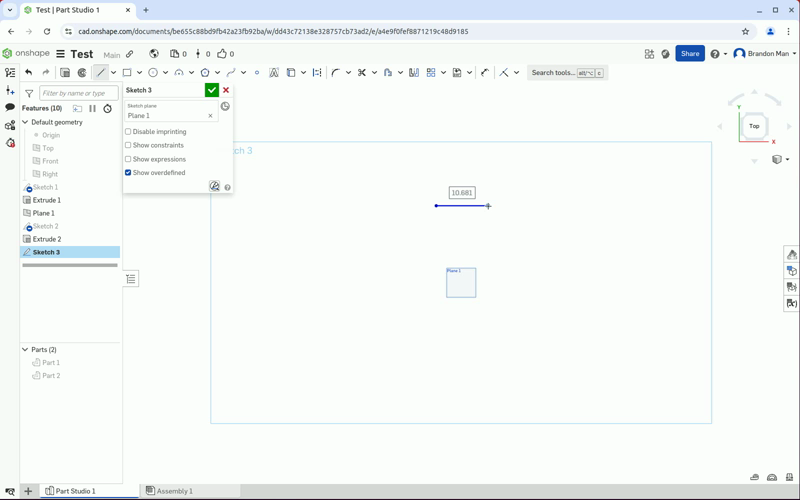
mouse_move(518, 205)
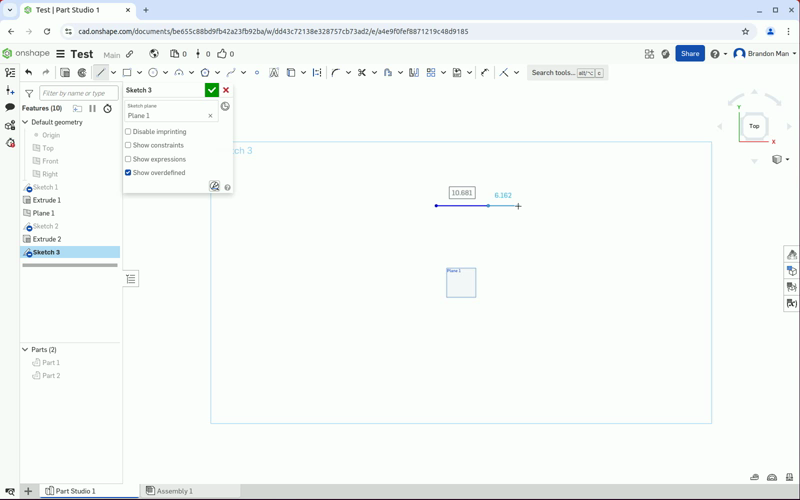
mouse_move(488, 190)
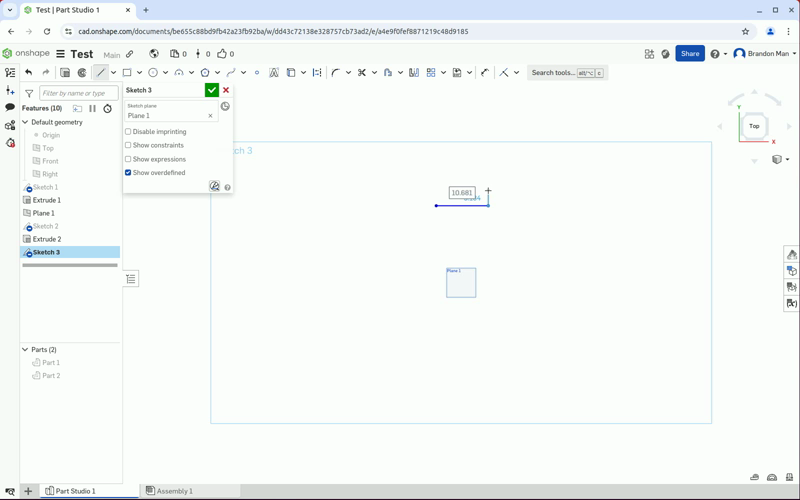
click(488, 190)
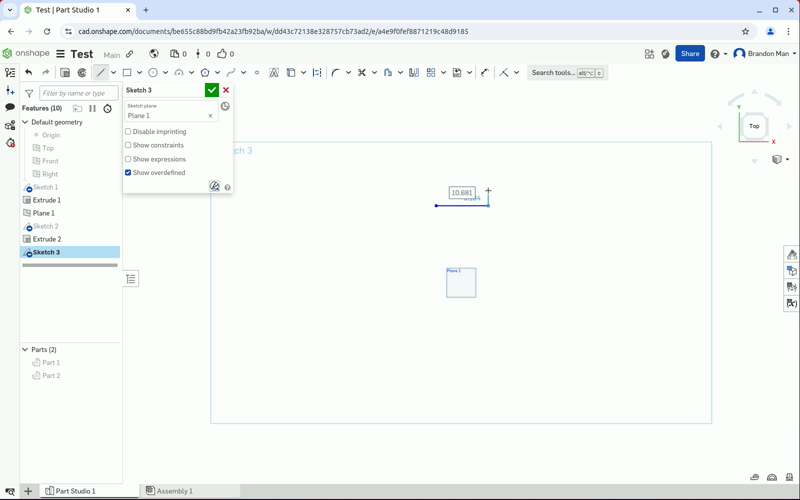
key_up(shift)
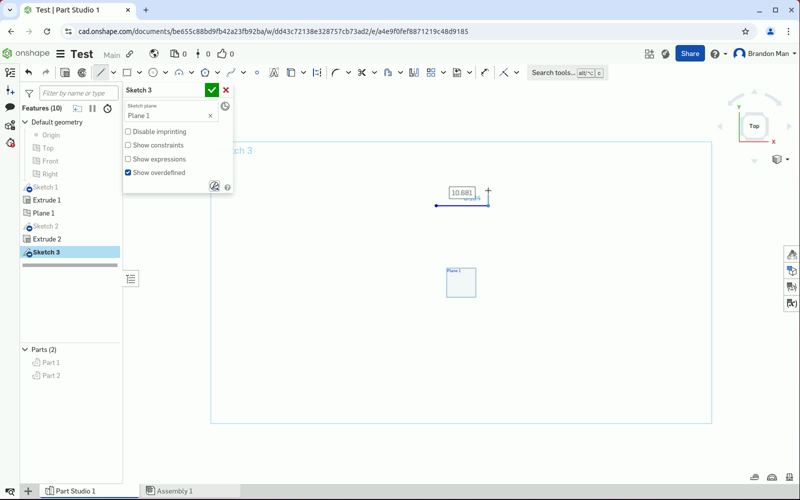
key_down(shift)
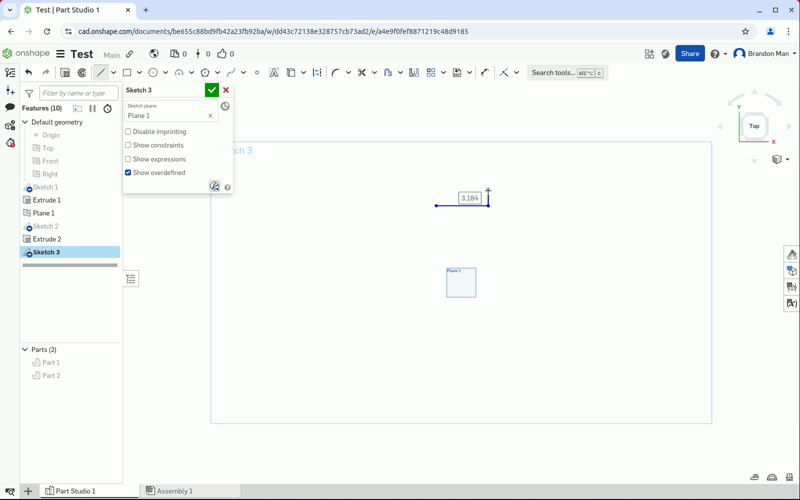
mouse_move(518, 190)
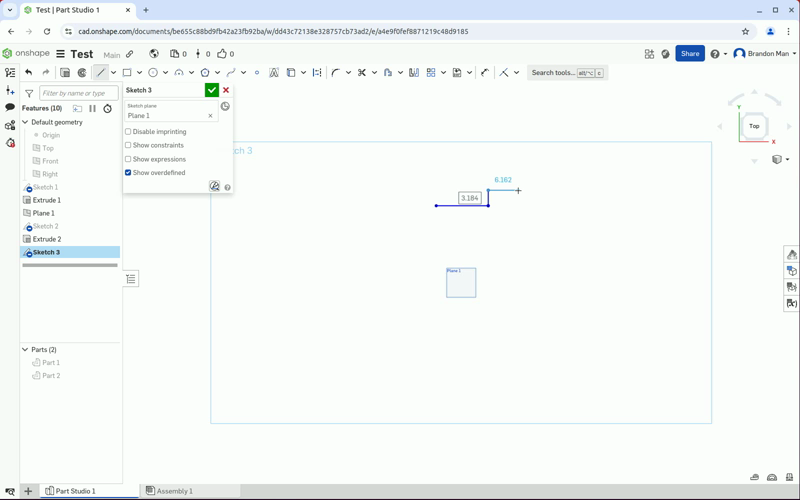
mouse_move(436, 190)
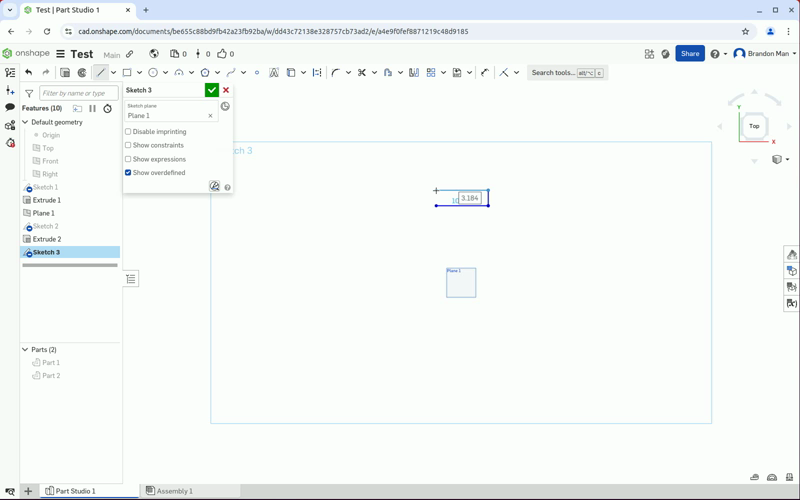
click(436, 190)
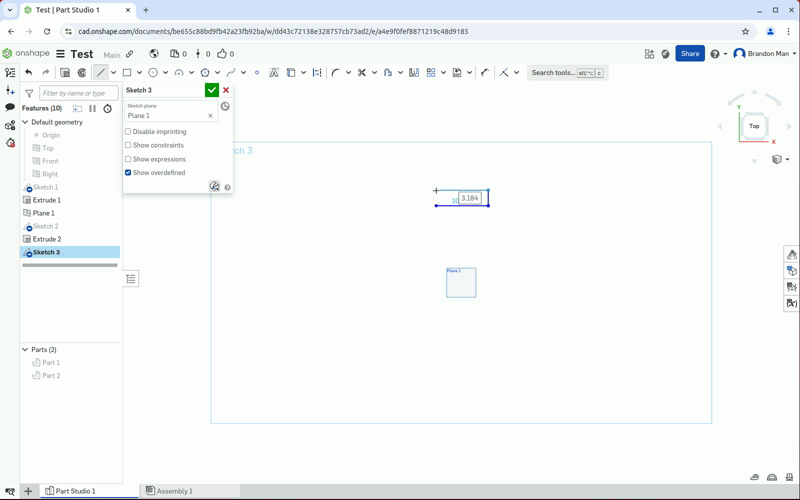
key_up(shift)
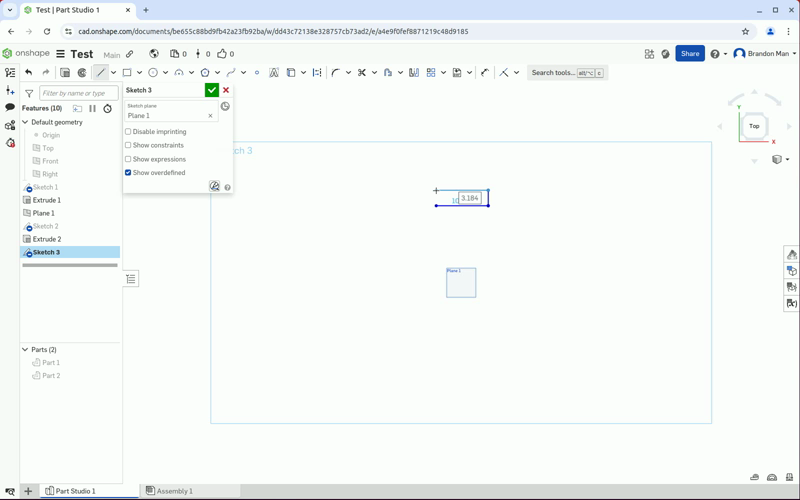
mouse_move(466, 190)
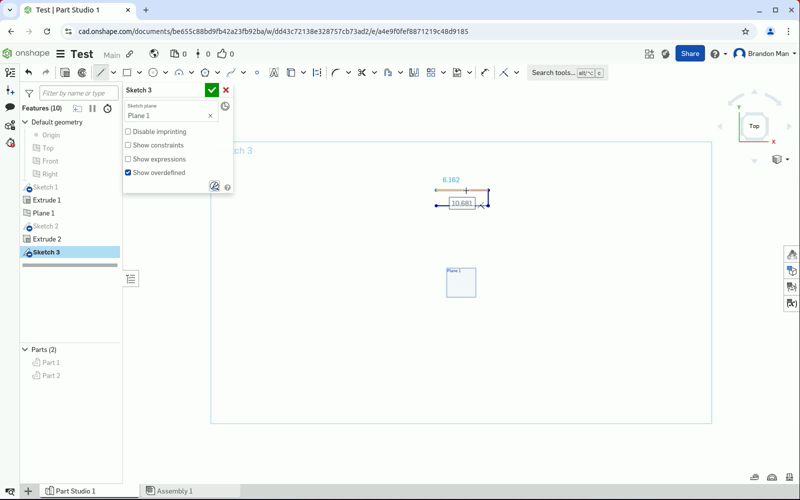
key_down(shift)
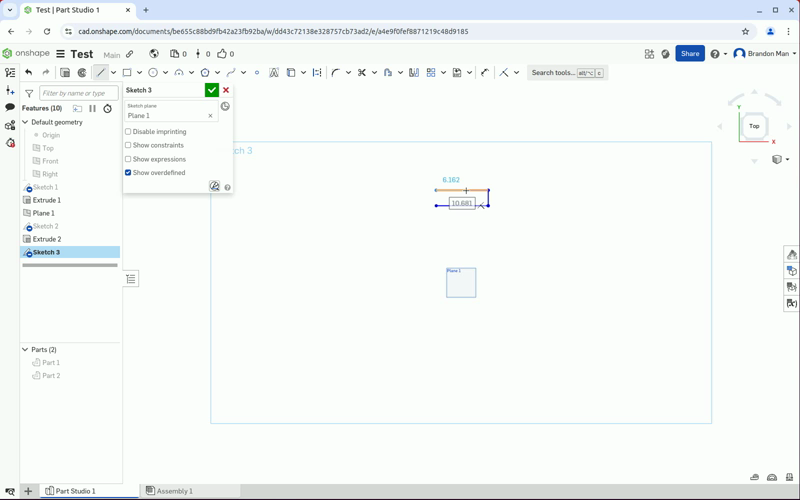
mouse_move(436, 205)
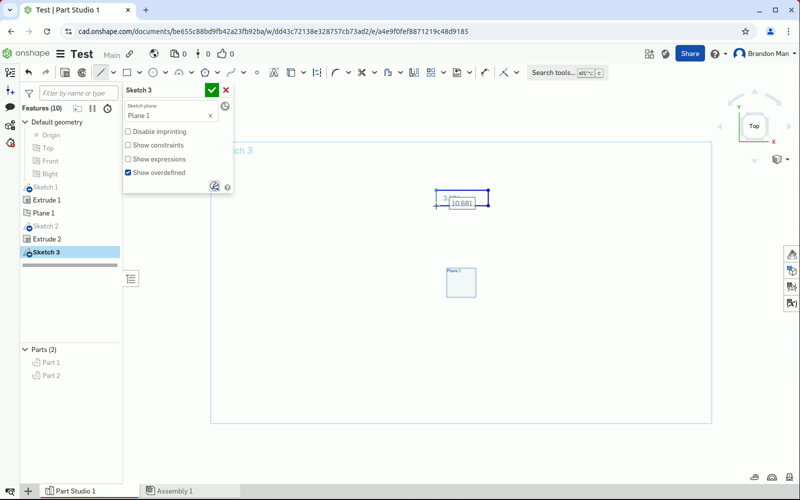
key_up(shift)
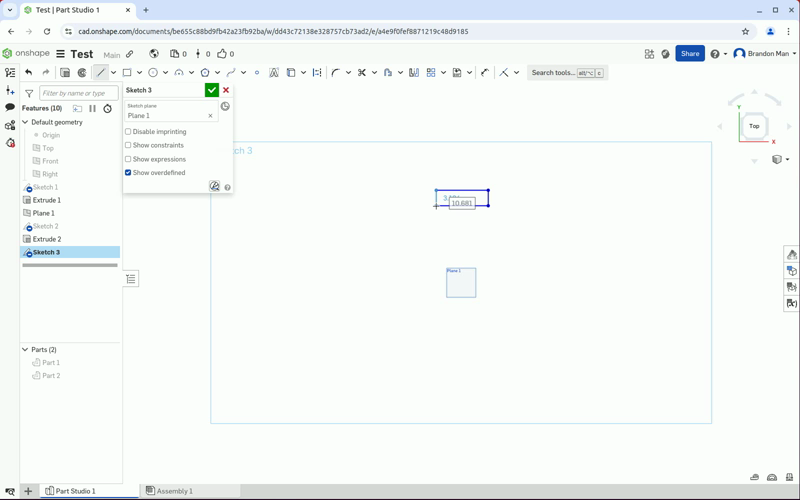
click(436, 205)
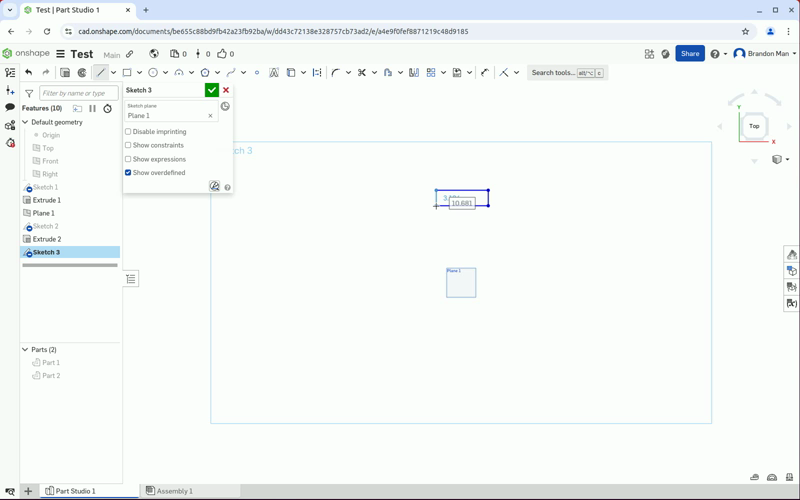
key(esc)
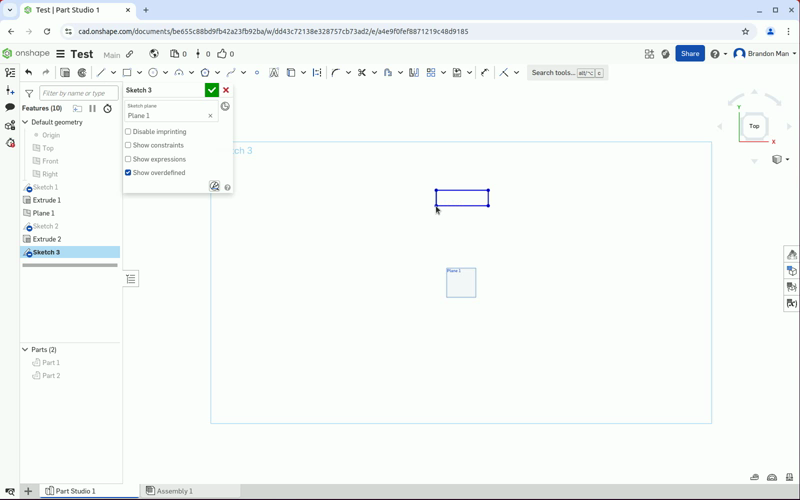
mouse_move(439, 199)
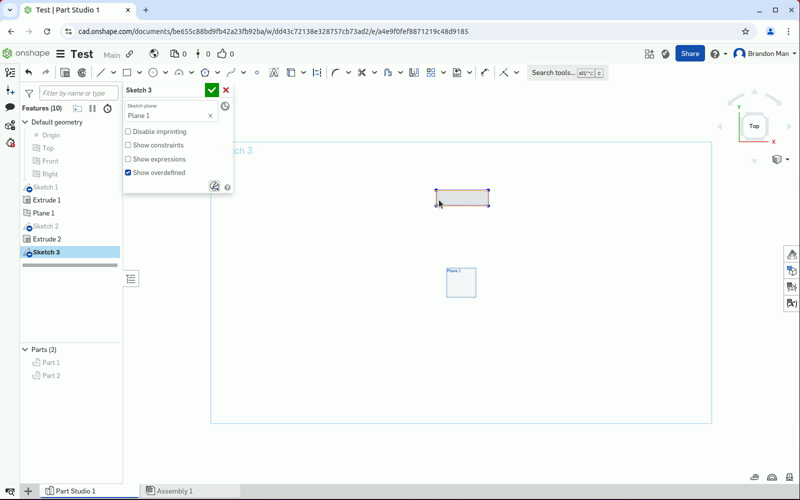
scroll(6)
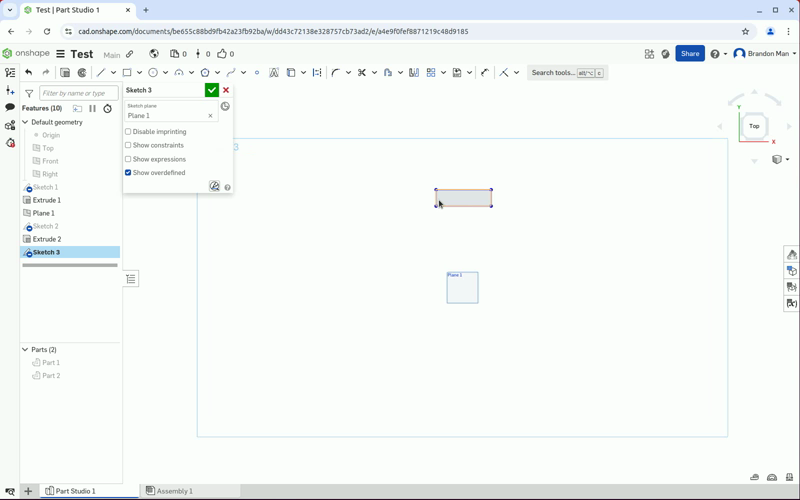
scroll(6)
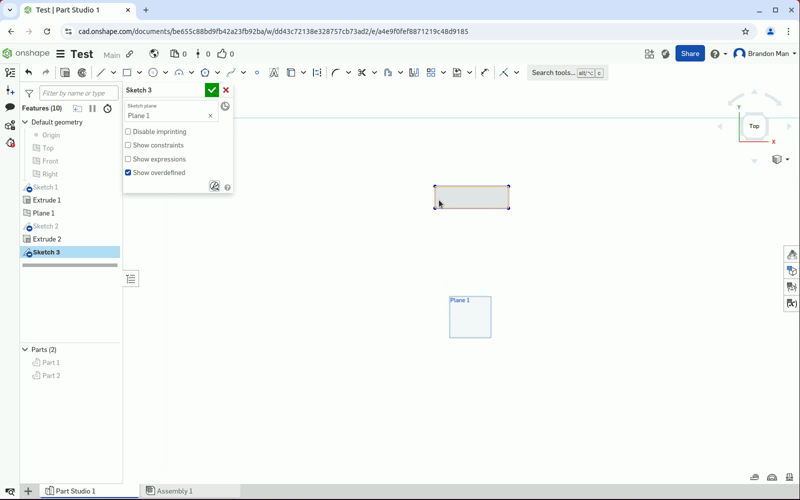
scroll(6)
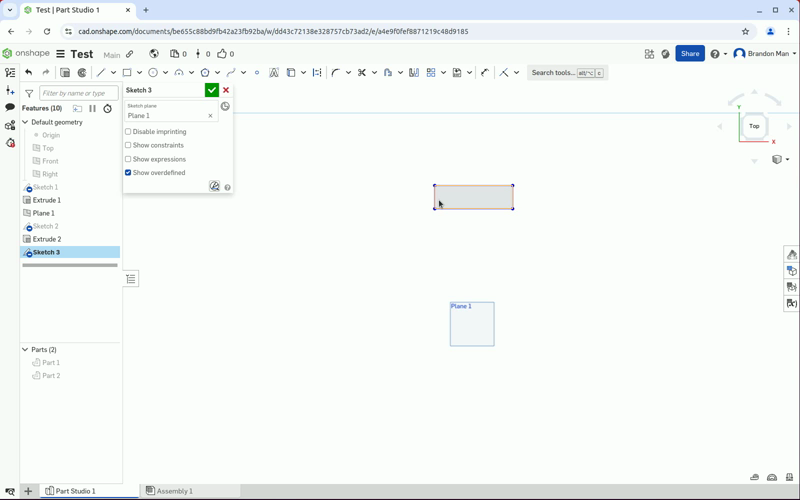
scroll(6)
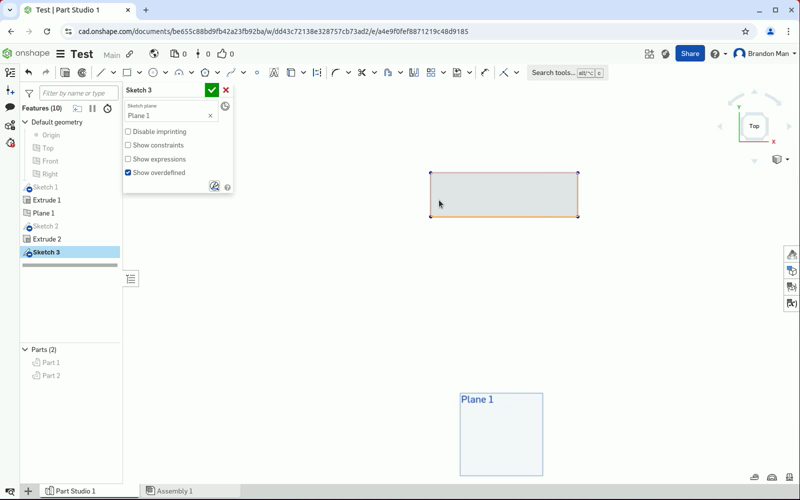
scroll(6)
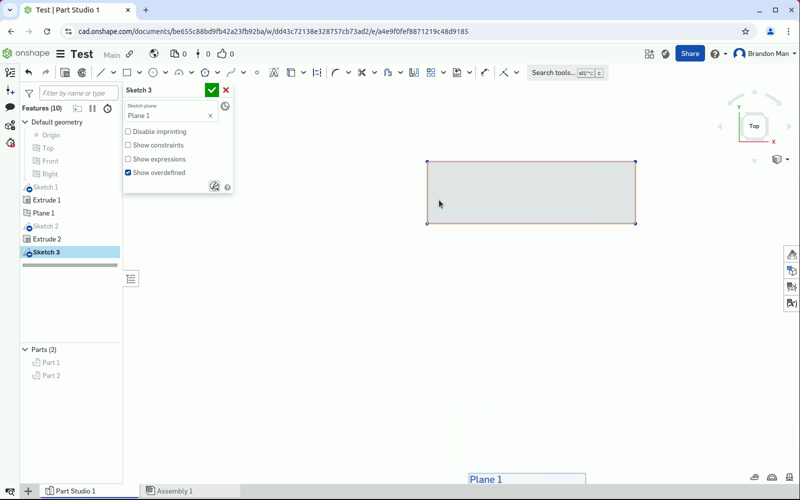
scroll(6)
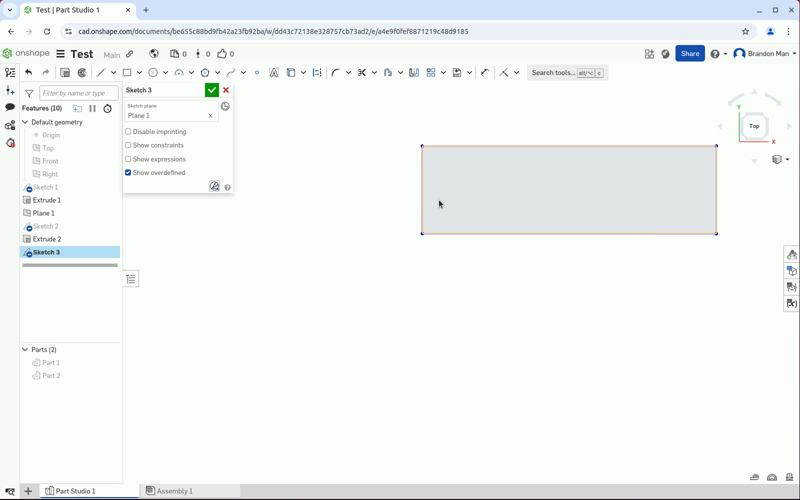
scroll(6)
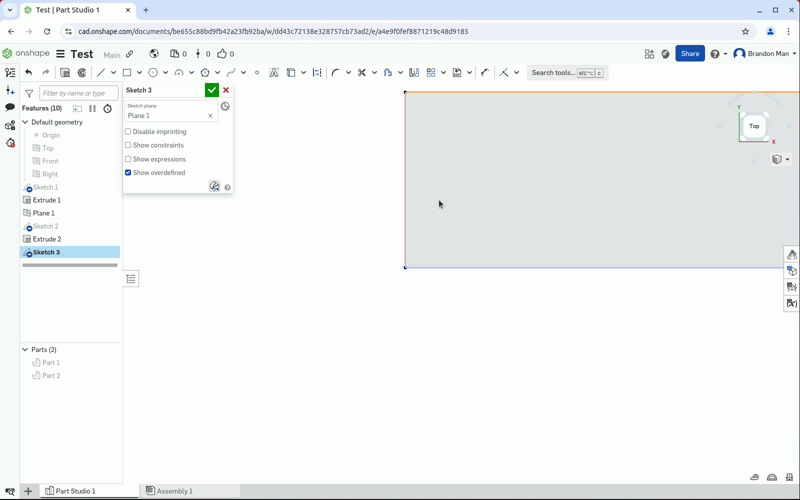
click(439, 199)
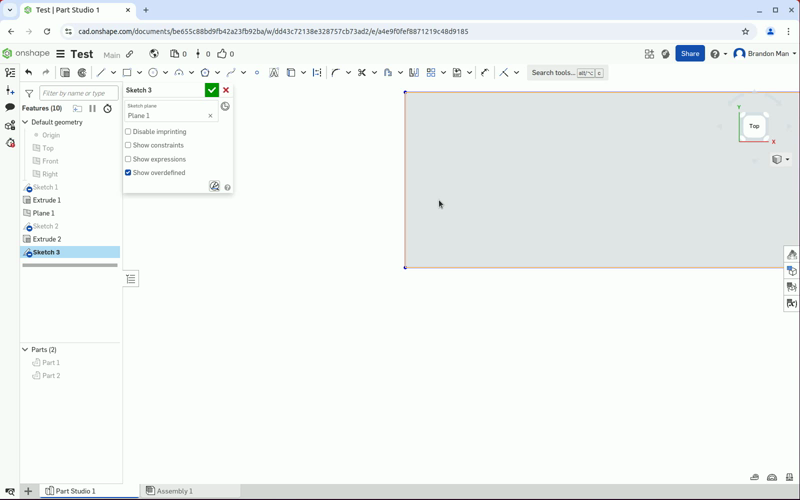
scroll(-6)
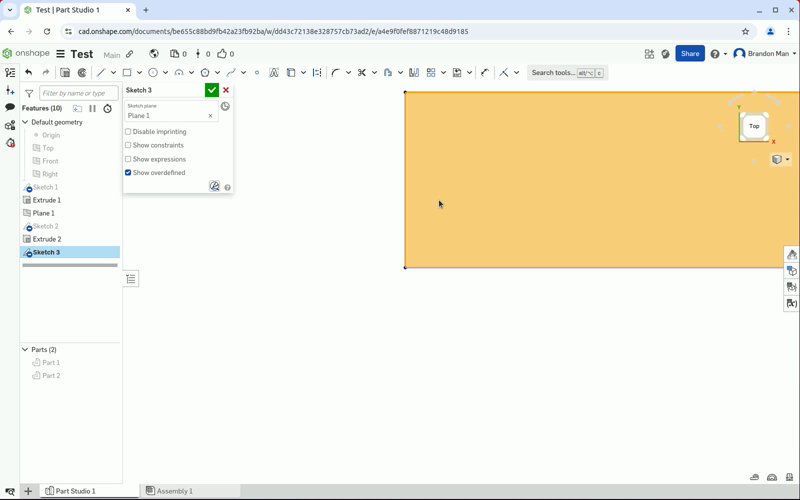
scroll(-6)
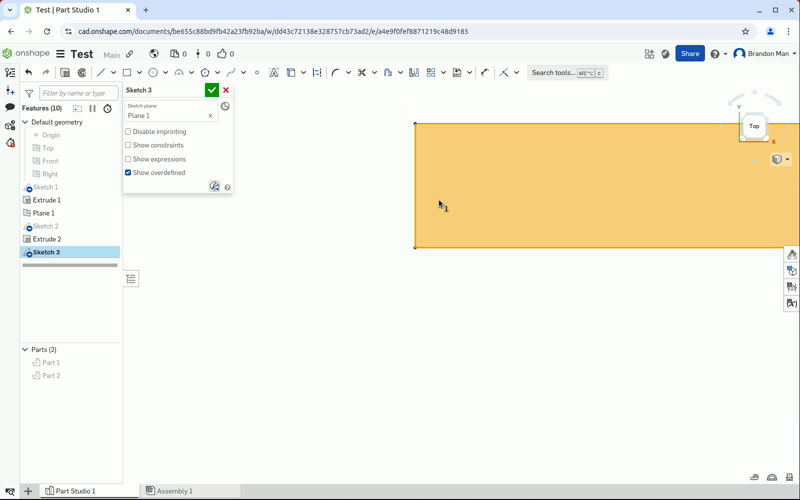
scroll(-6)
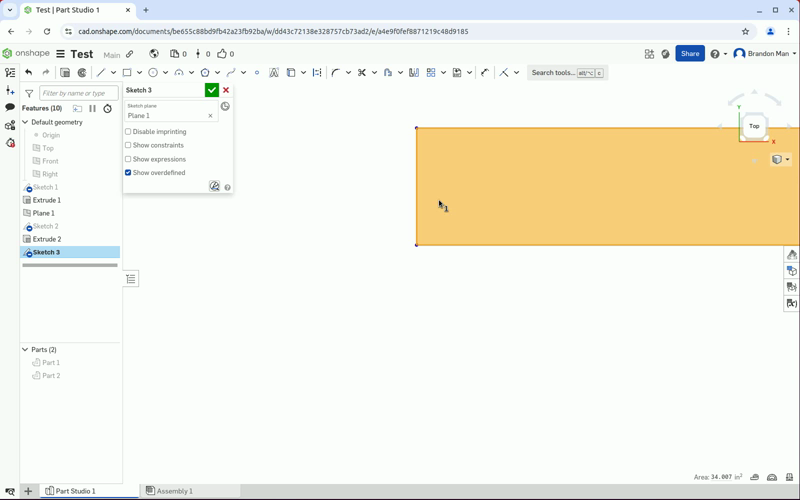
scroll(-6)
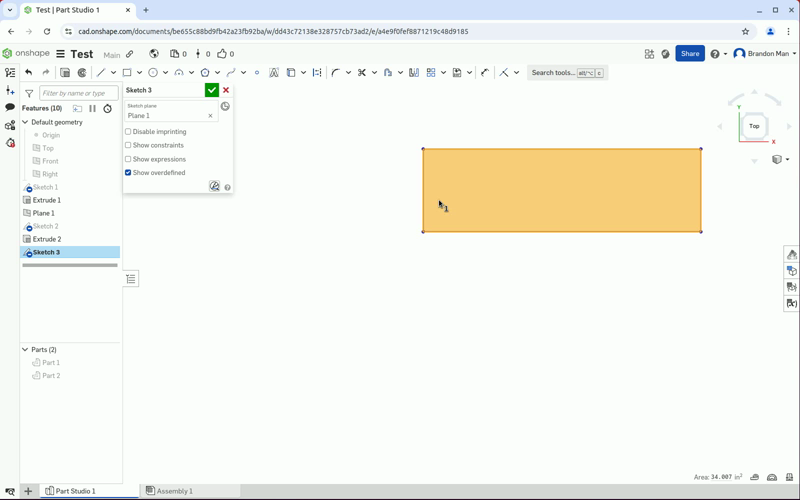
scroll(-6)
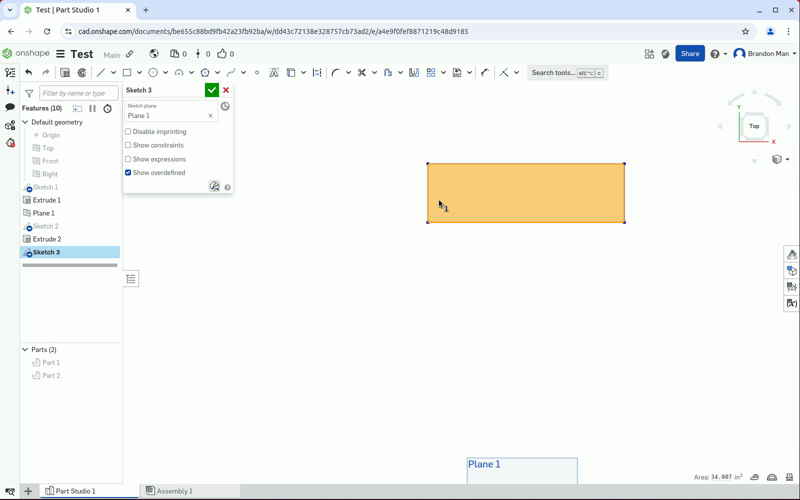
scroll(-6)
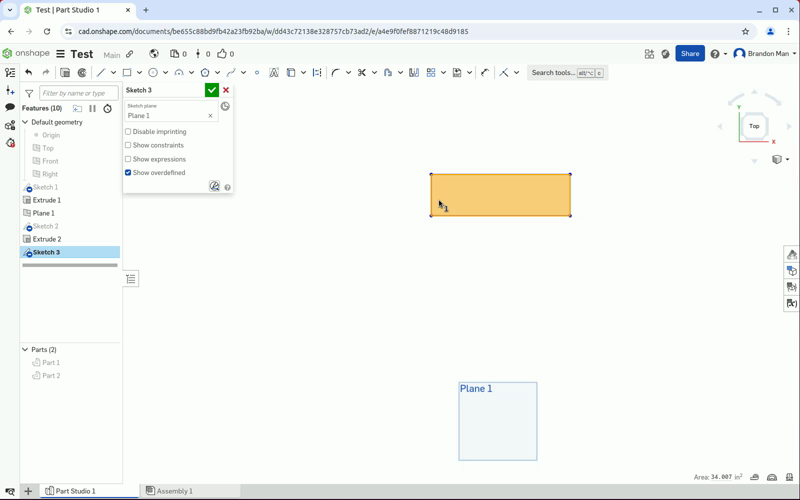
scroll(-6)
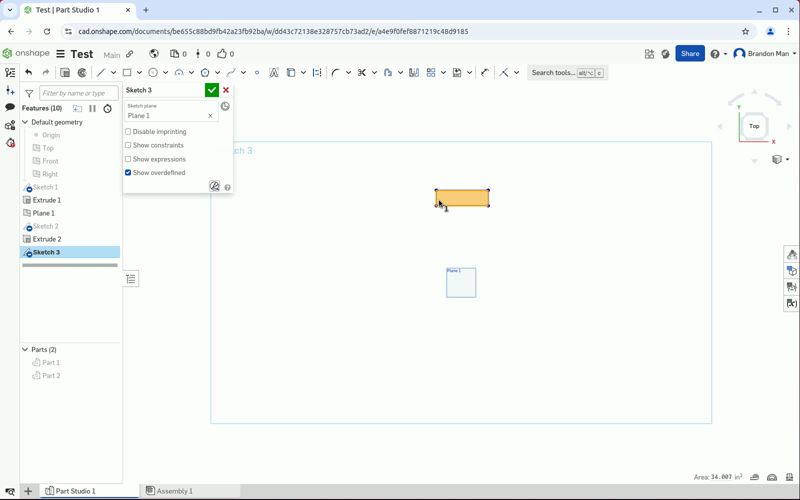
mouse_move(73, 352)
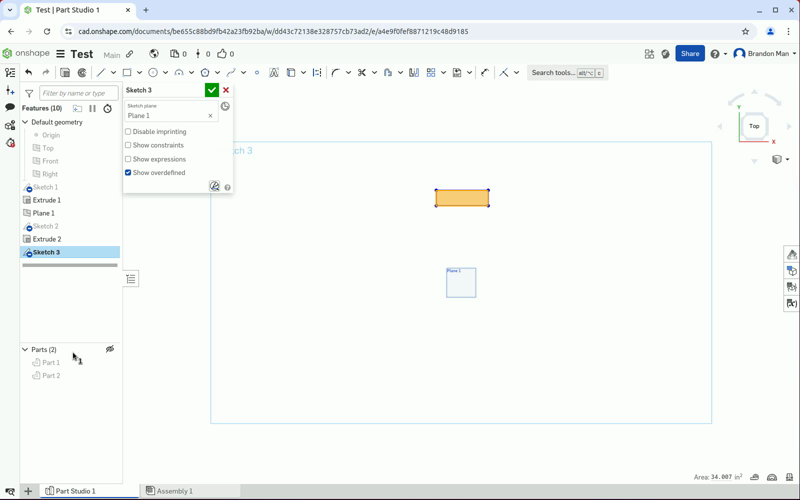
key(shift+y)
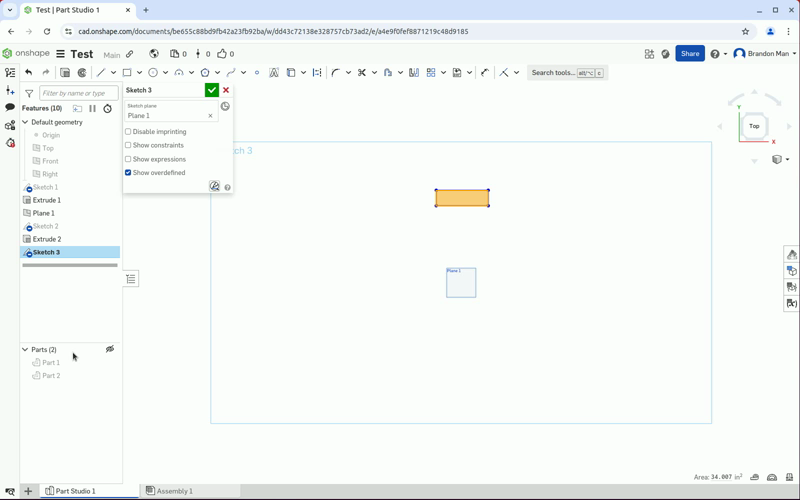
key(shift+e)
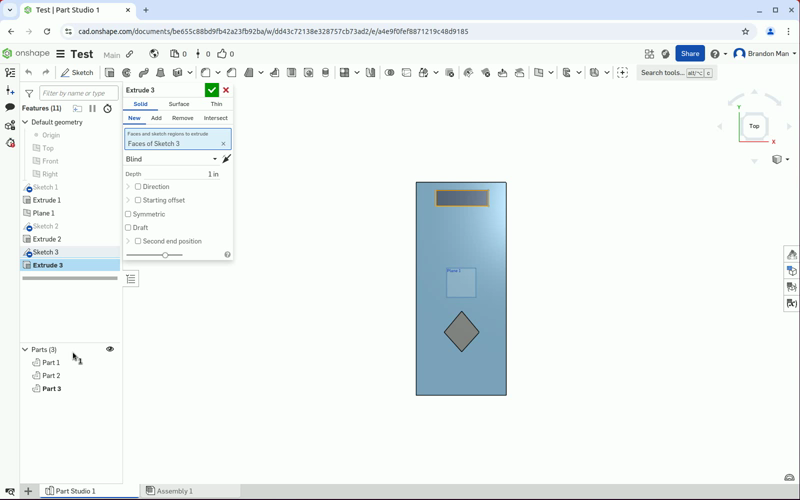
mouse_move(143, 106)
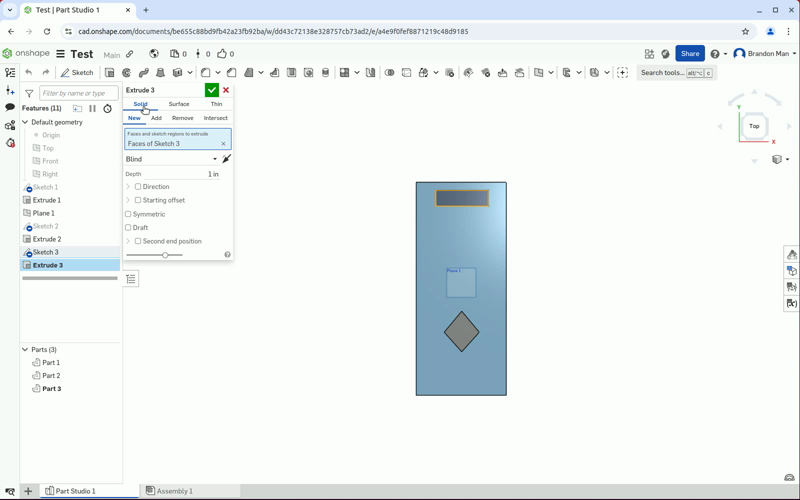
click(143, 106)
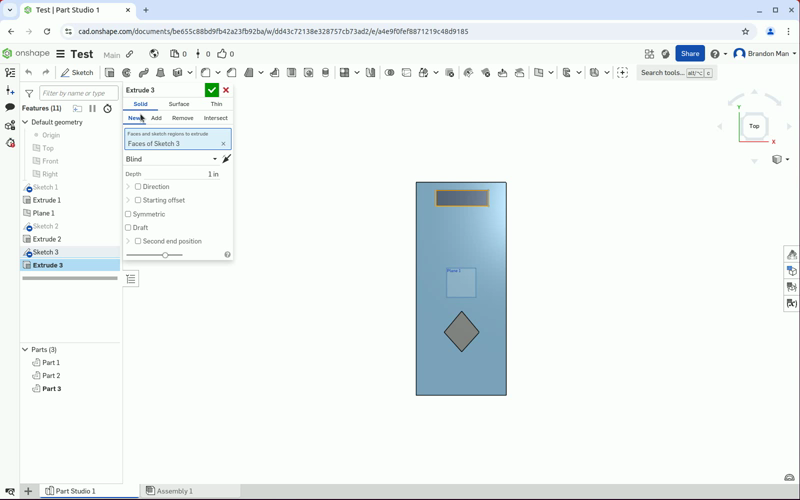
mouse_move(137, 120)
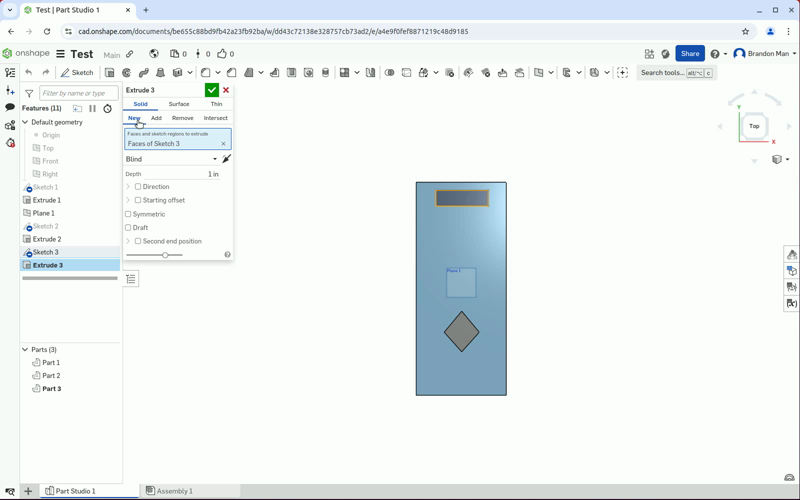
click(137, 120)
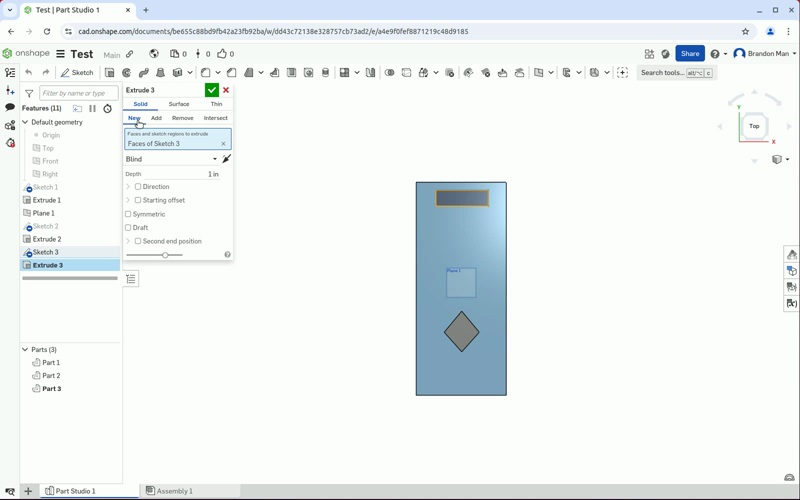
key(tab, 4)
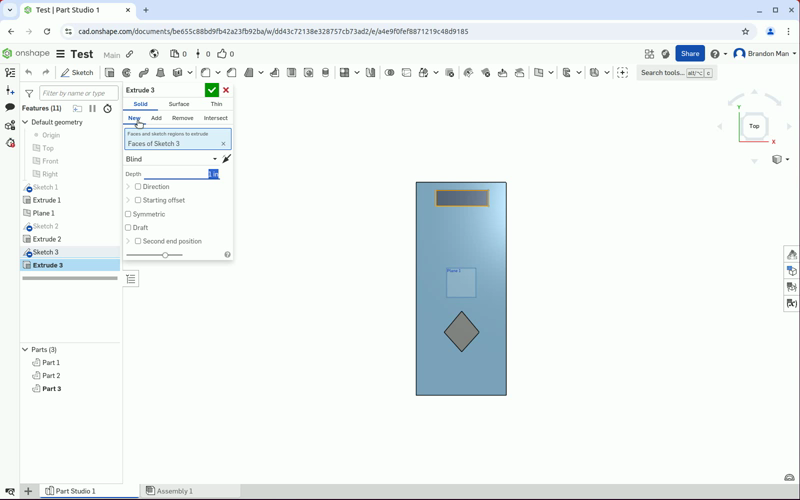
text(3.129)
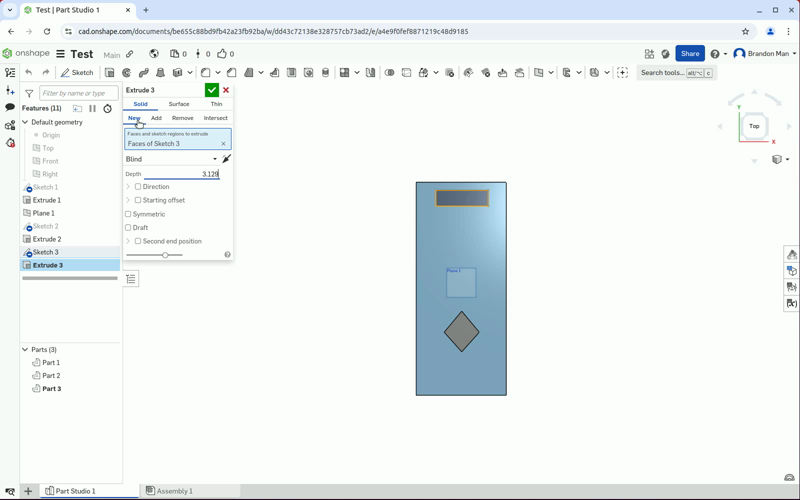
key(enter)
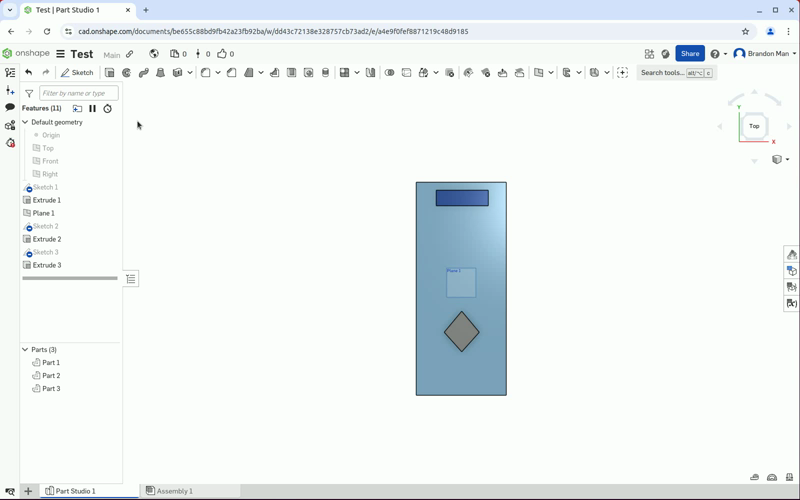
key(shift+h)
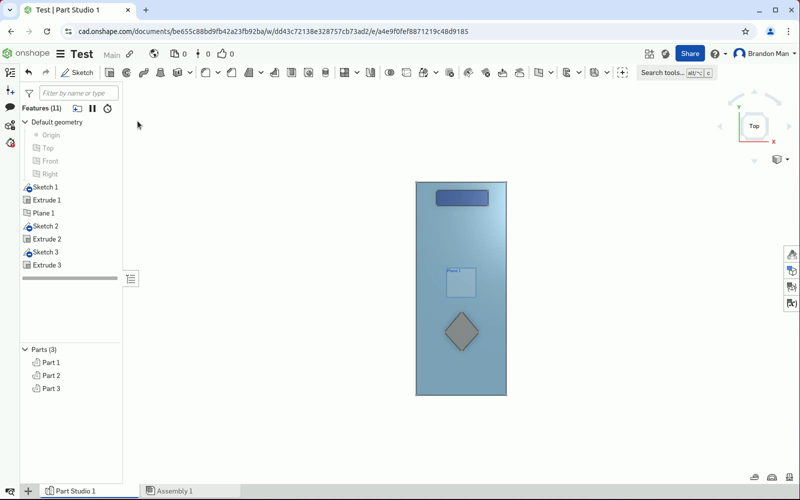
key(shift+h)
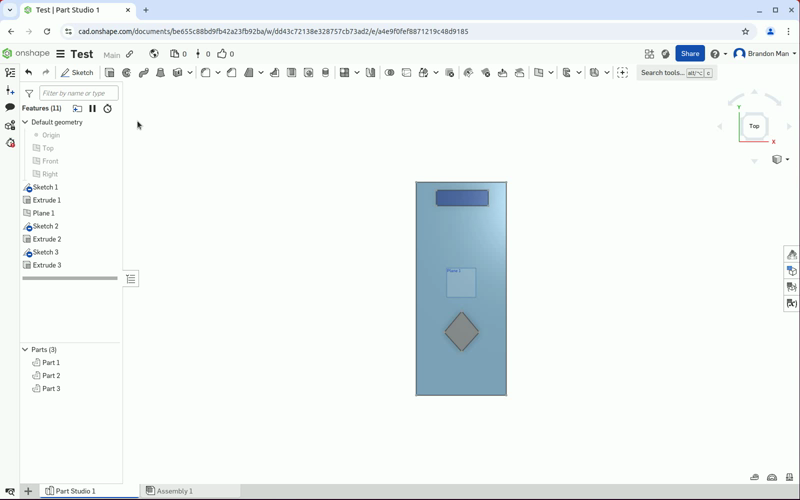
key(shift+7)
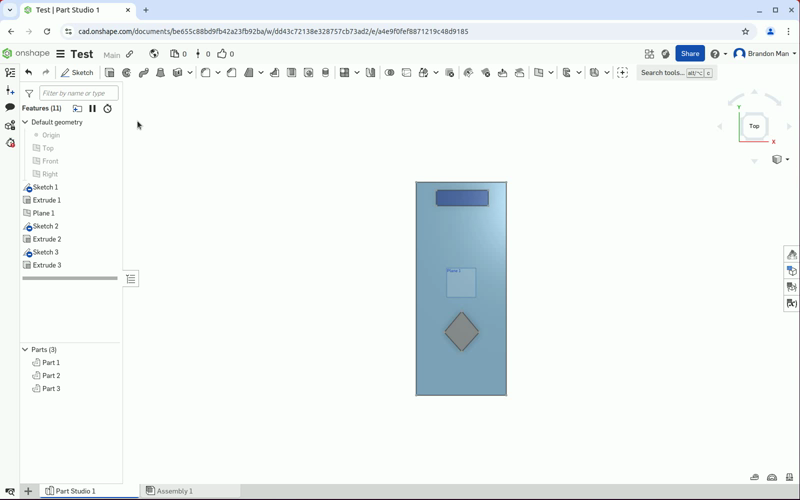
key(up, 3)
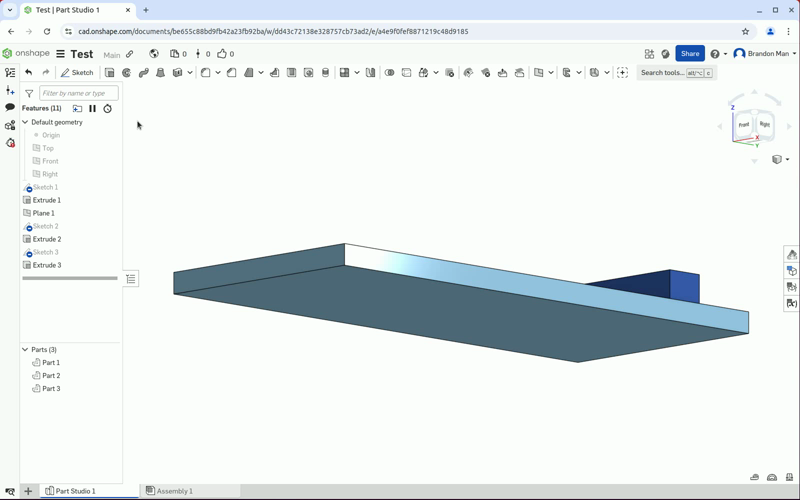
key(left, 3)
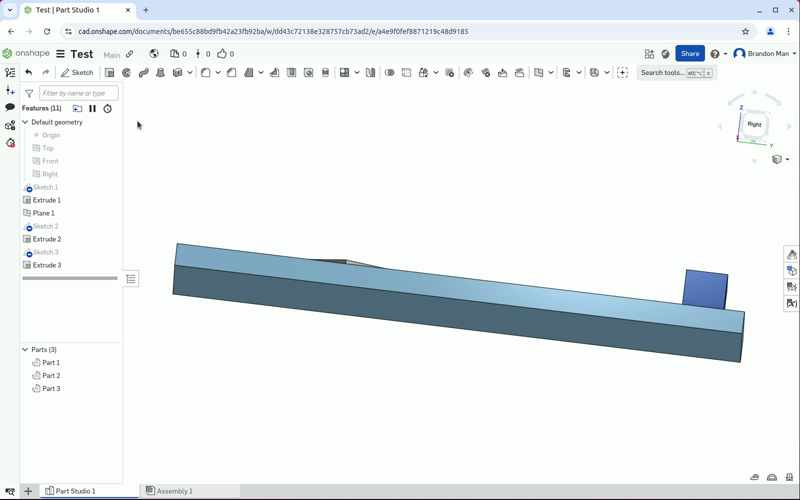
key(right, 3)
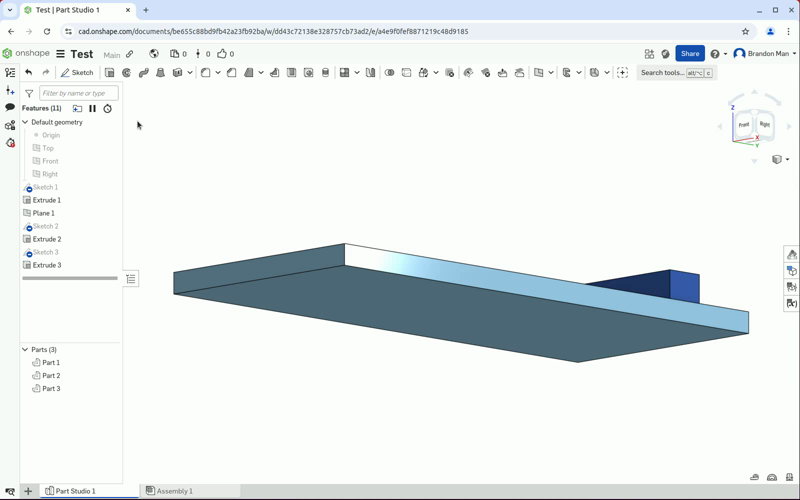
key(down, 3)
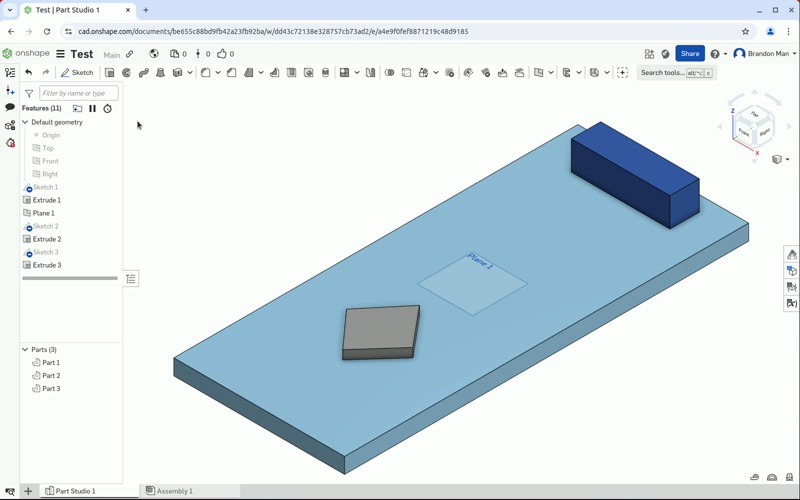
mouse_move(73, 189)
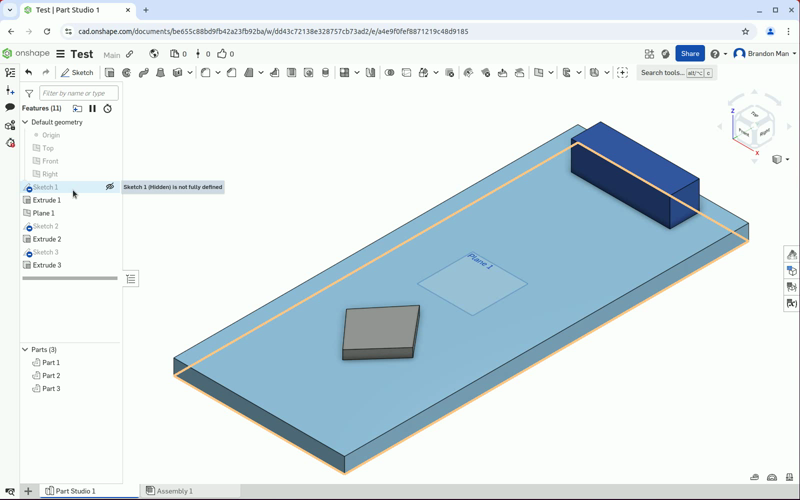
click(73, 189)